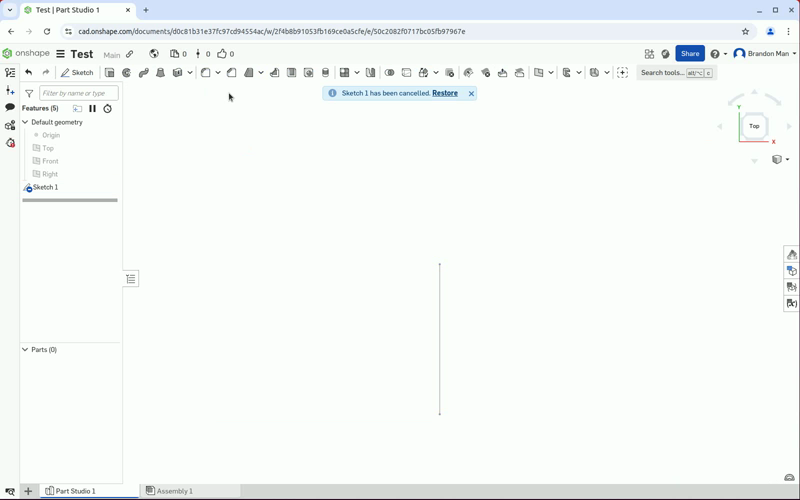
key(shift+h)
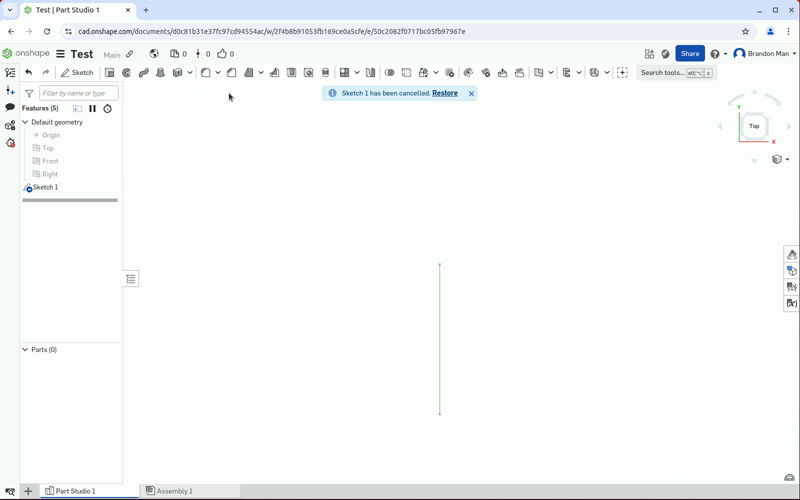
key(shift+s)
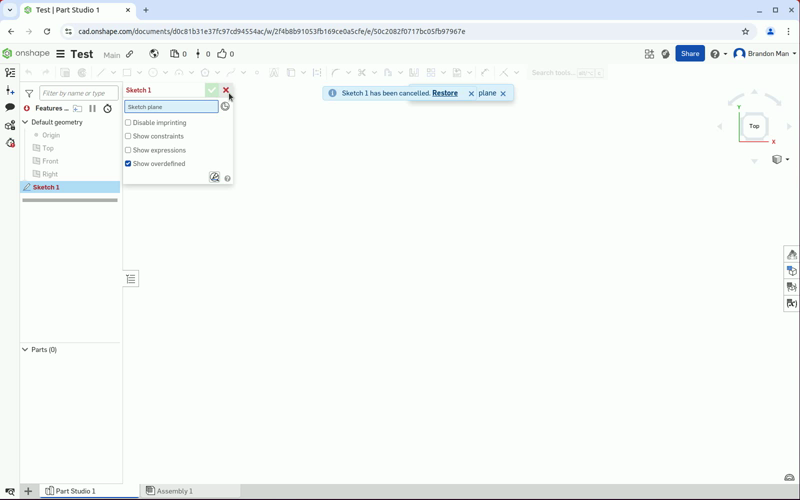
mouse_move(73, 150)
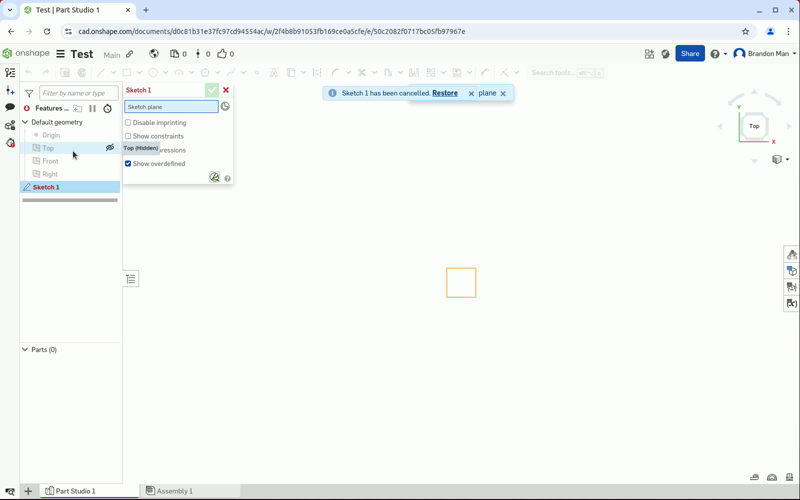
click(73, 150)
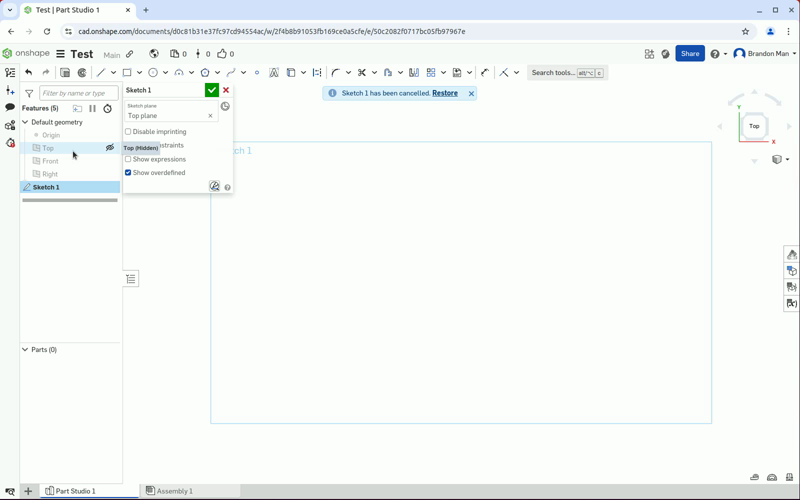
mouse_move(73, 352)
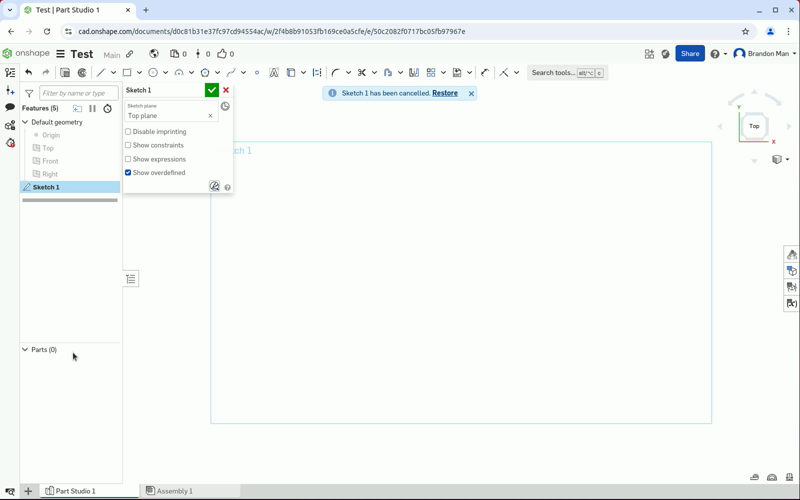
key(y)
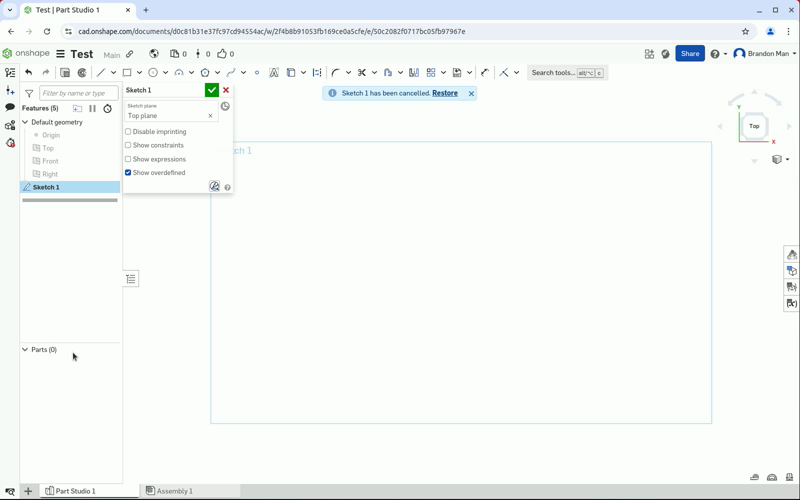
key(l)
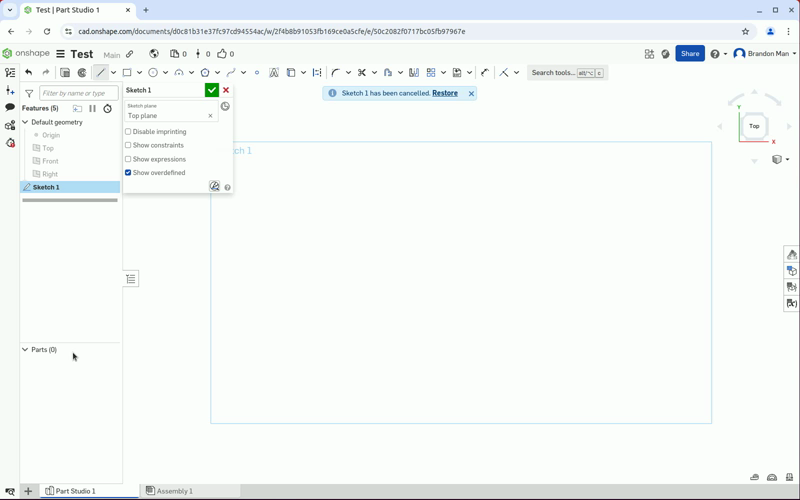
key_down(shift)
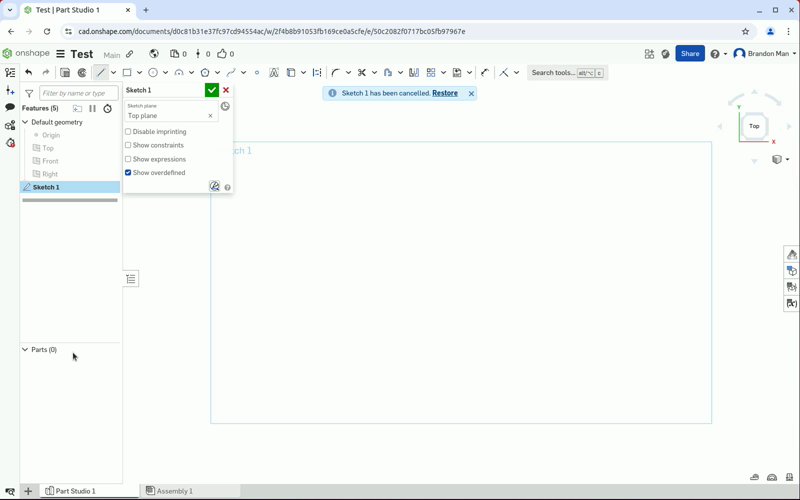
mouse_move(348, 395)
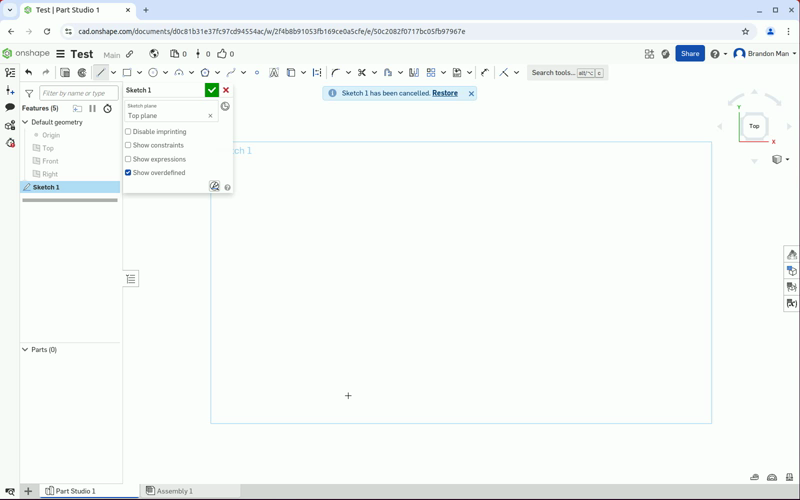
click(348, 395)
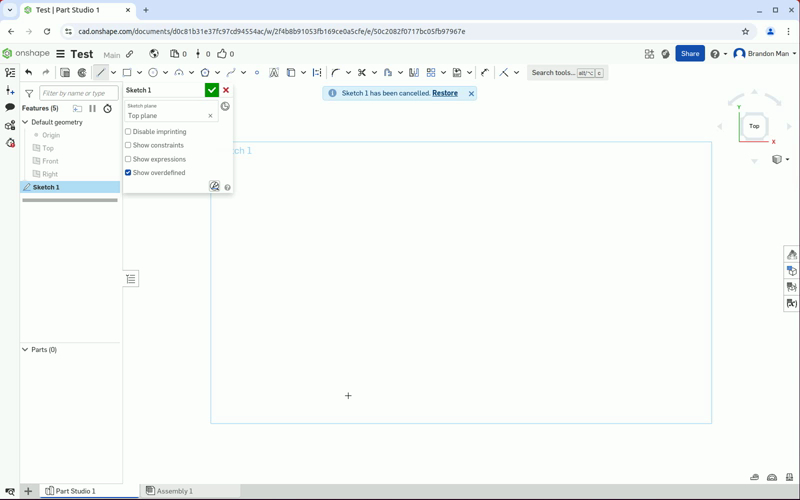
key_up(shift)
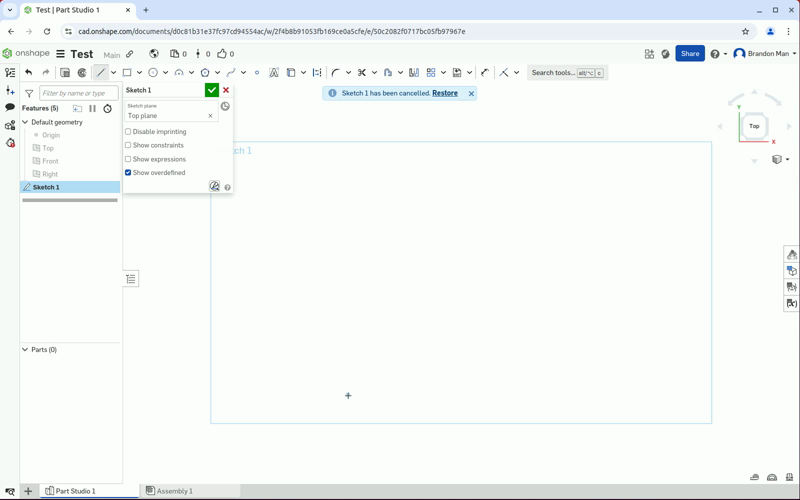
key_down(shift)
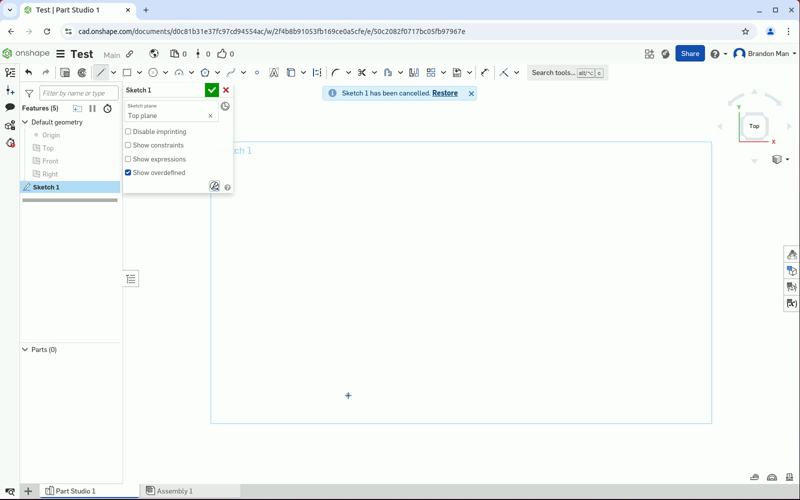
mouse_move(572, 395)
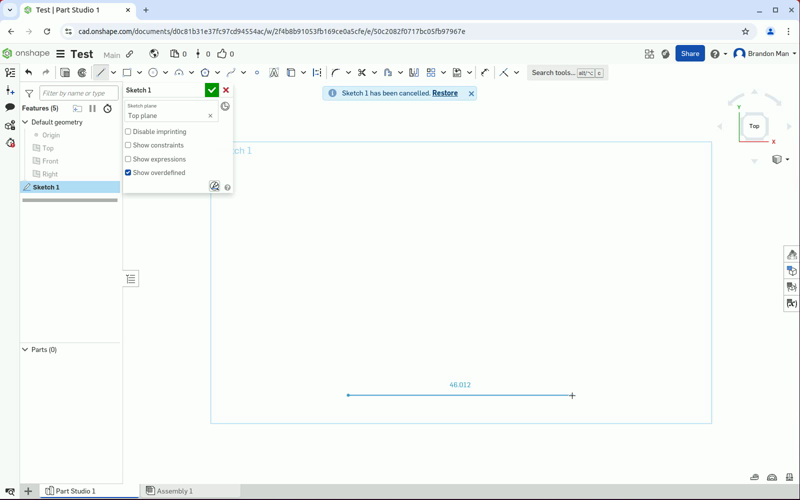
click(572, 395)
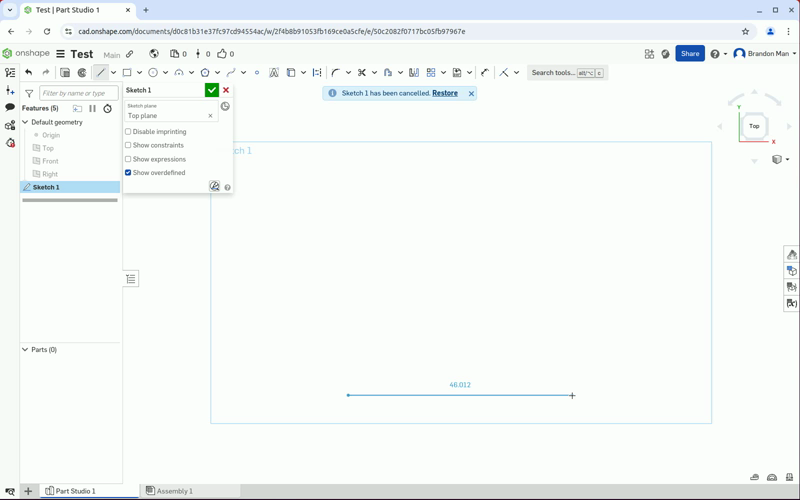
key_up(shift)
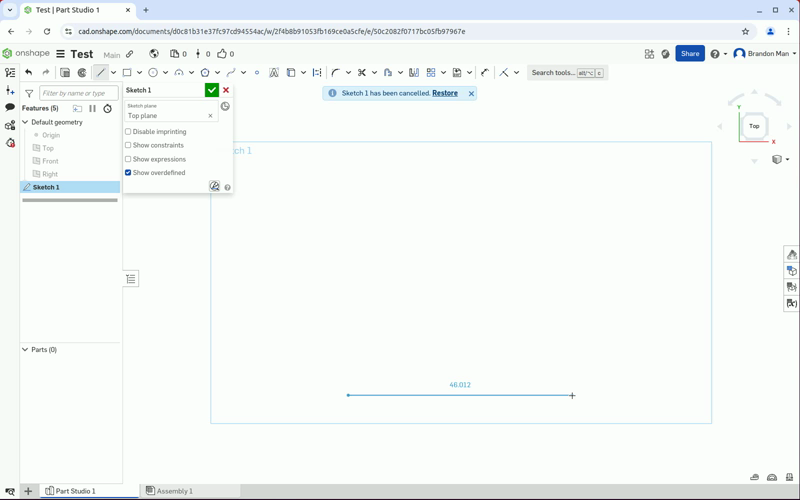
key_down(shift)
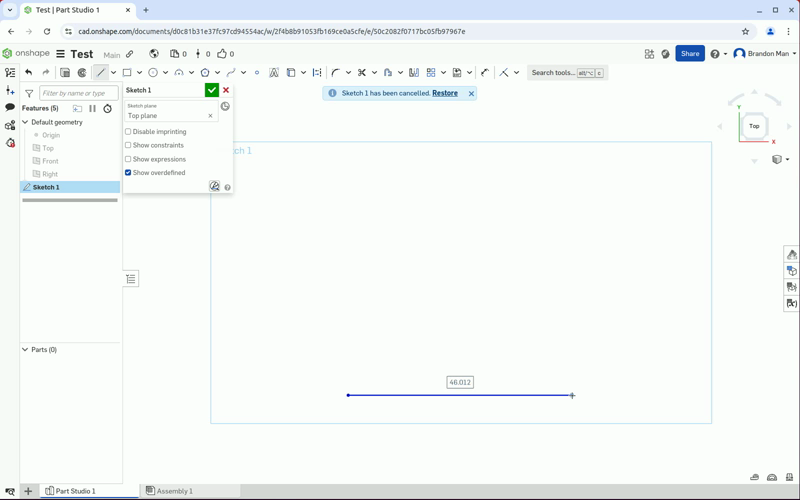
mouse_move(572, 171)
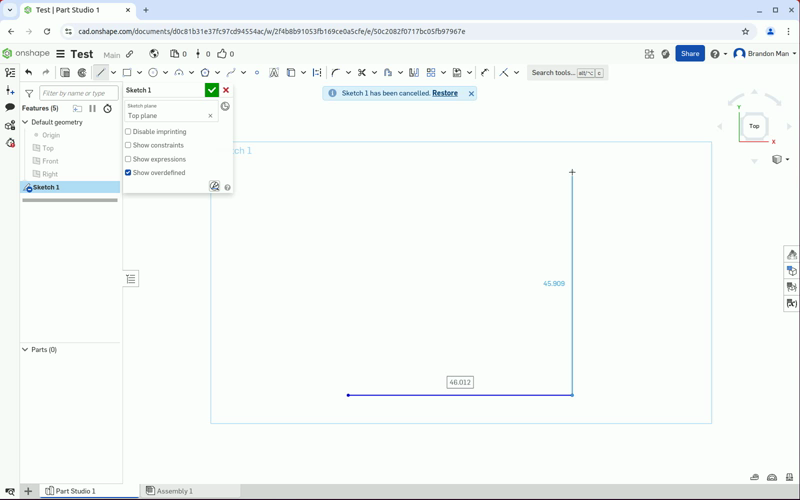
click(572, 171)
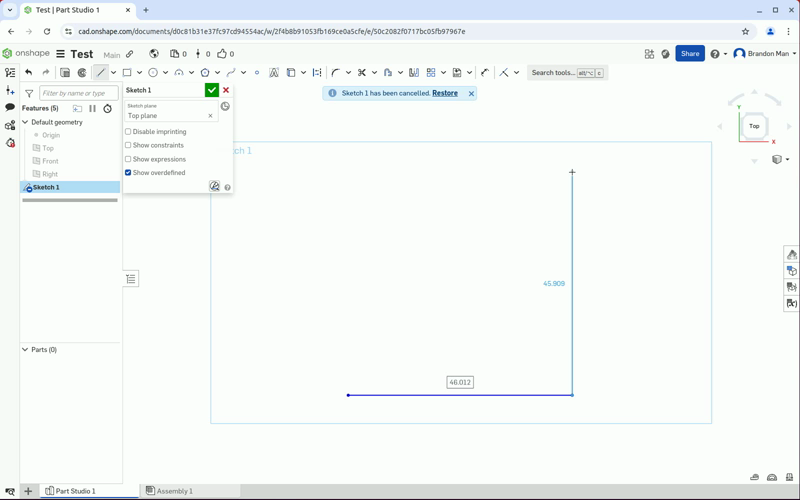
key_up(shift)
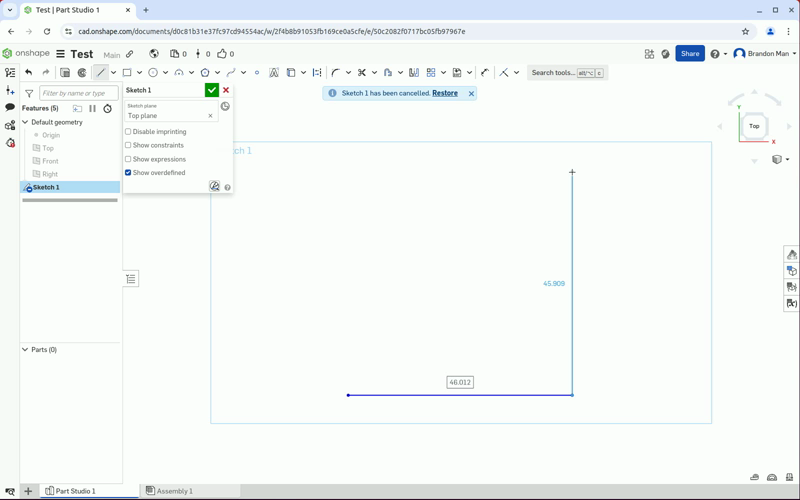
key_down(shift)
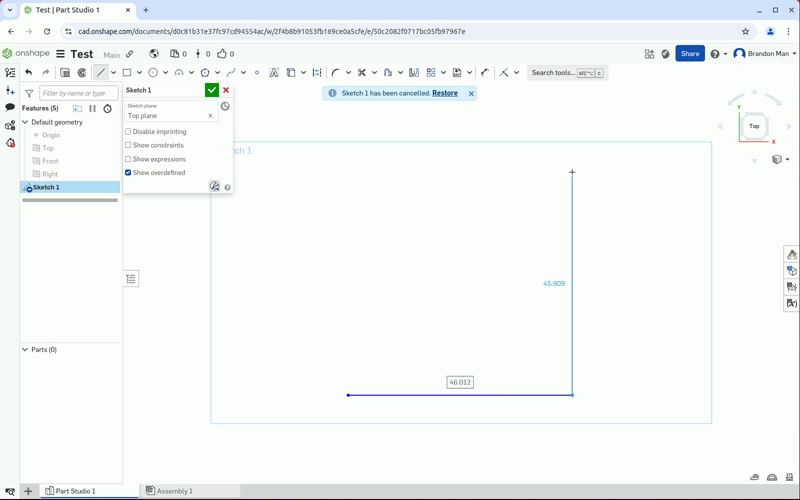
mouse_move(348, 171)
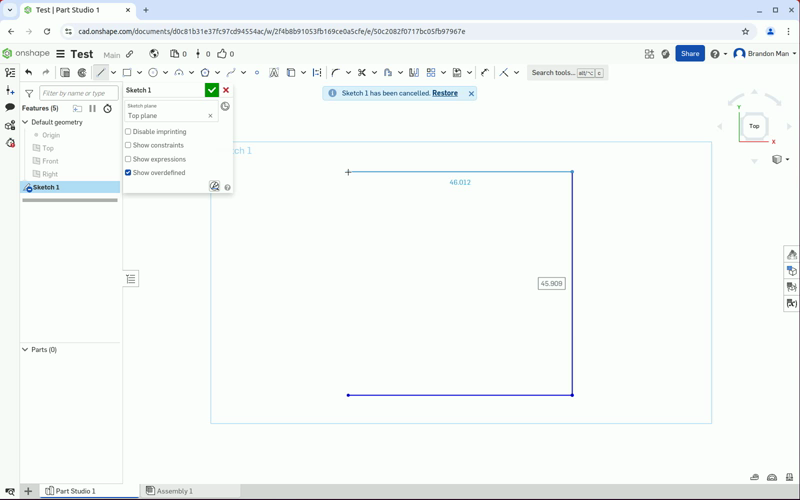
click(348, 171)
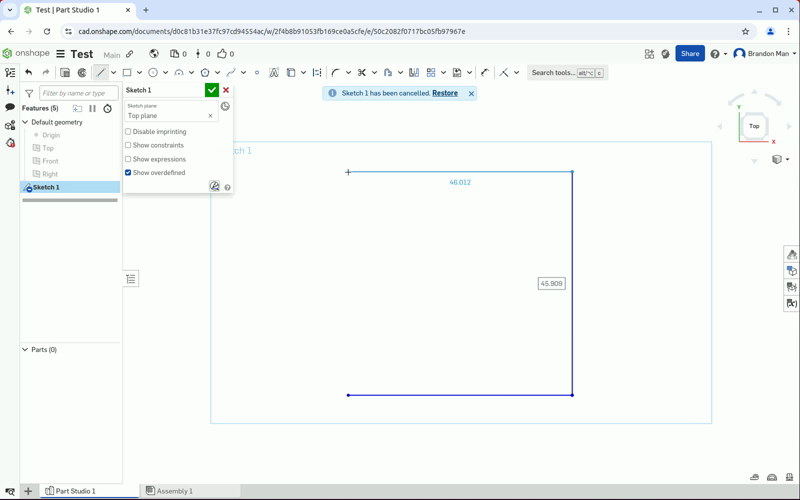
key_up(shift)
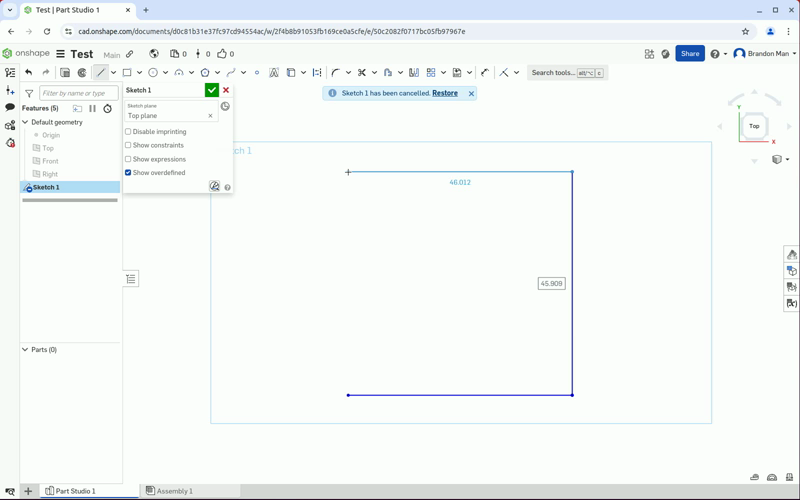
key_down(shift)
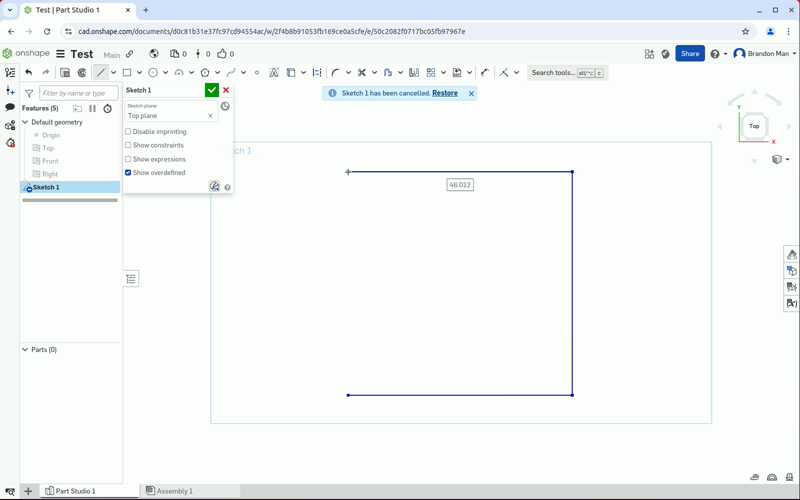
mouse_move(348, 395)
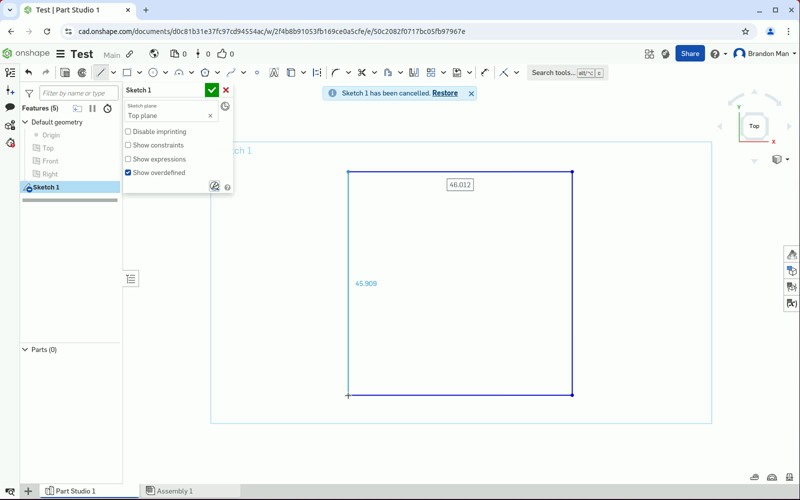
key_up(shift)
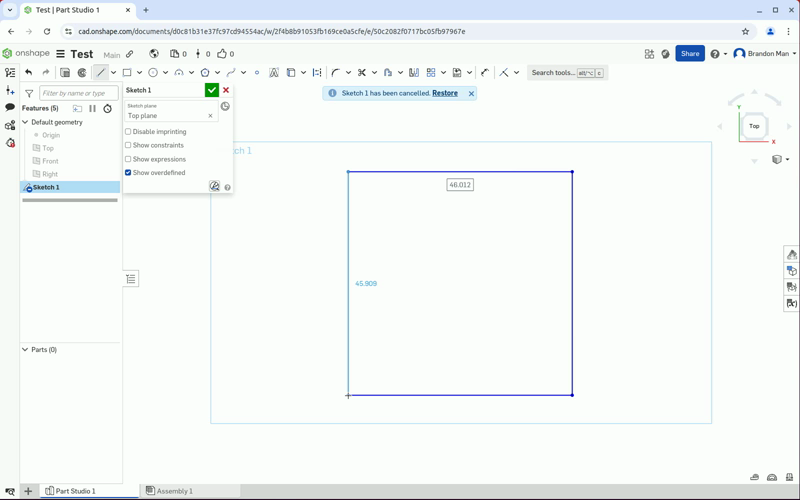
click(348, 395)
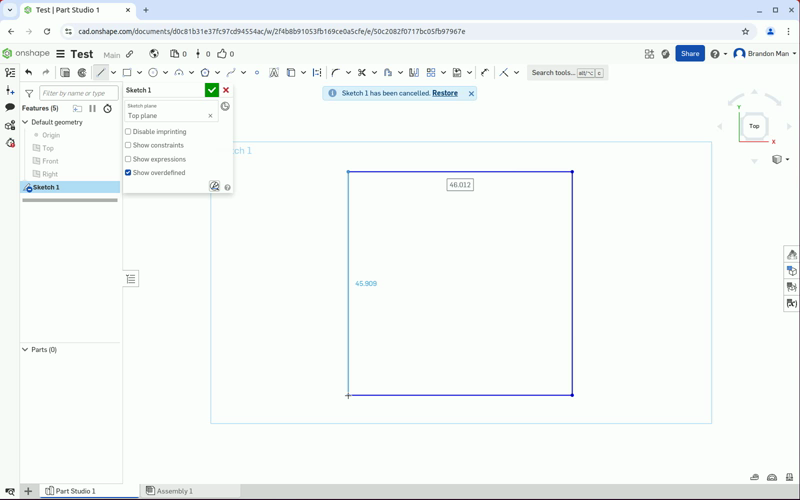
key(esc)
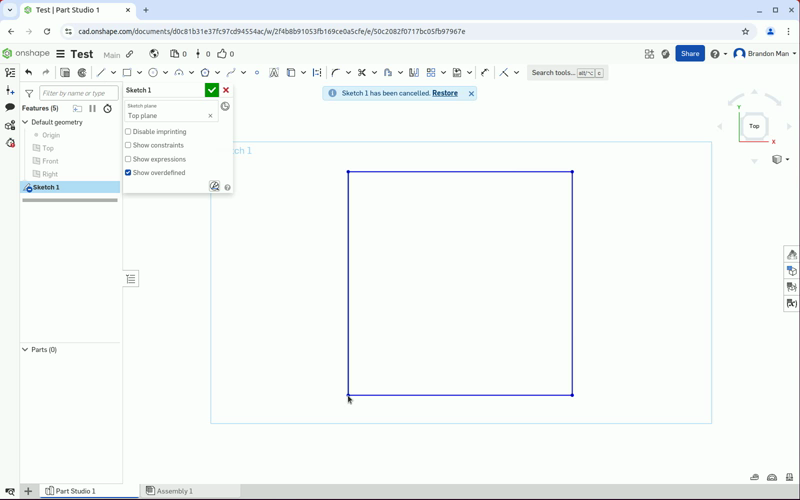
mouse_move(512, 271)
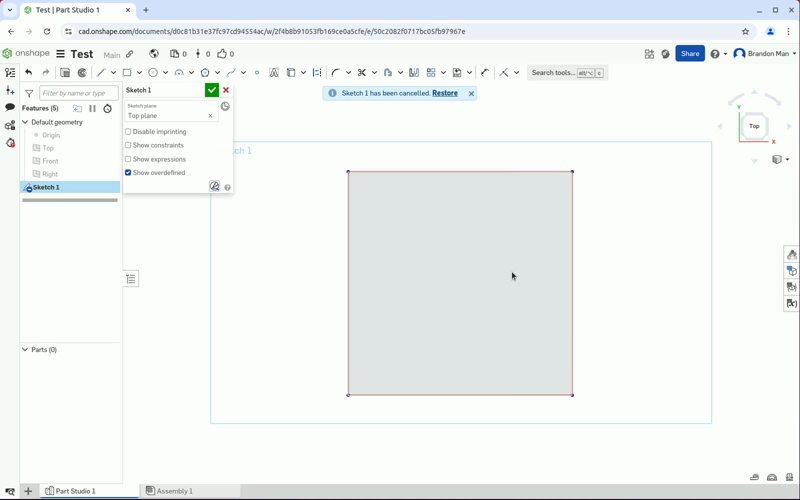
click(512, 271)
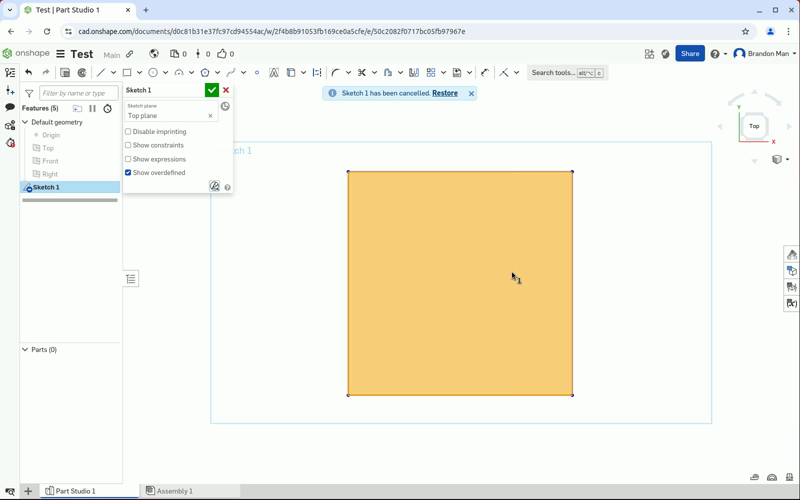
mouse_move(73, 352)
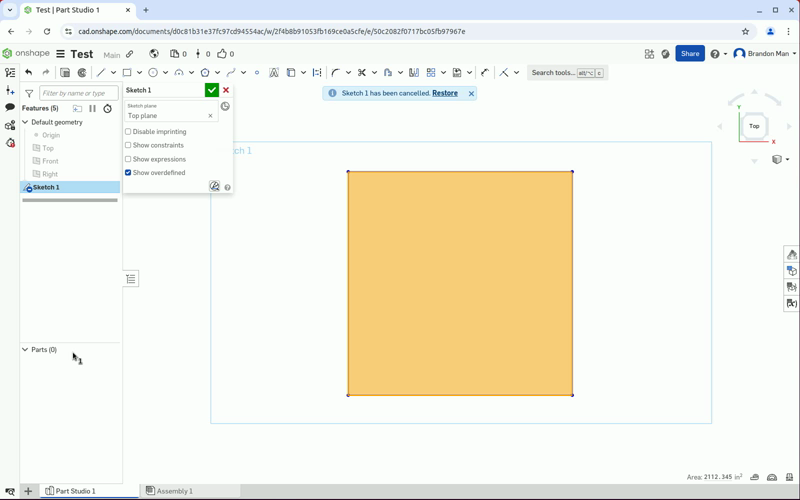
key(shift+y)
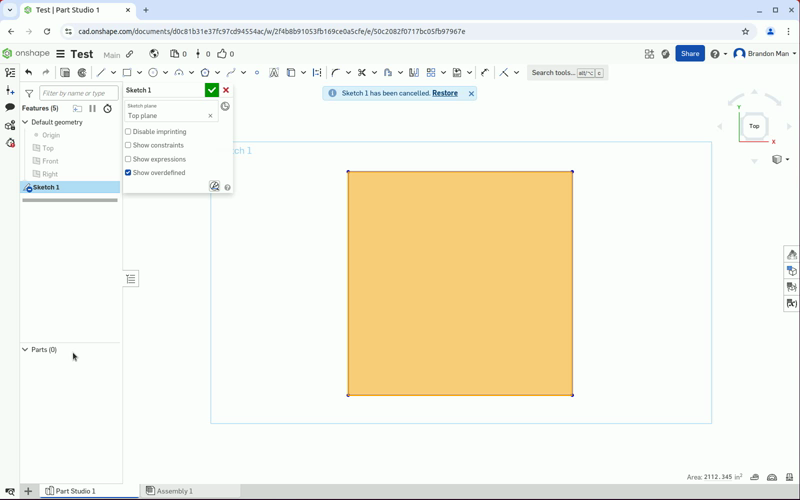
key(shift+e)
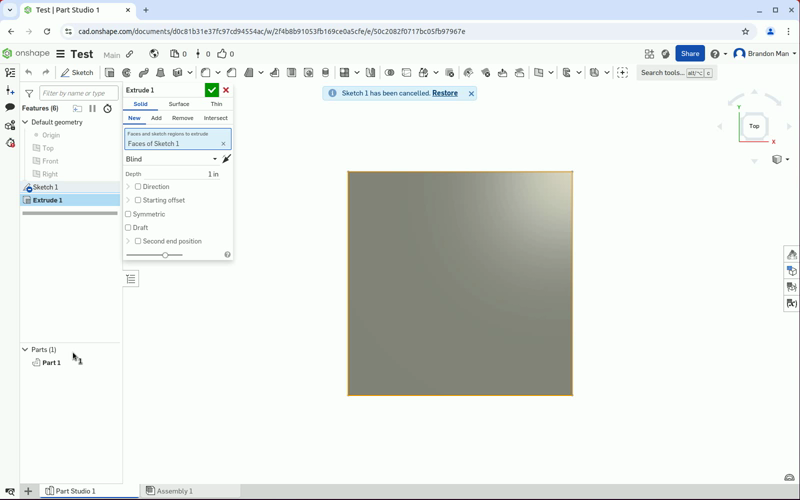
mouse_move(143, 106)
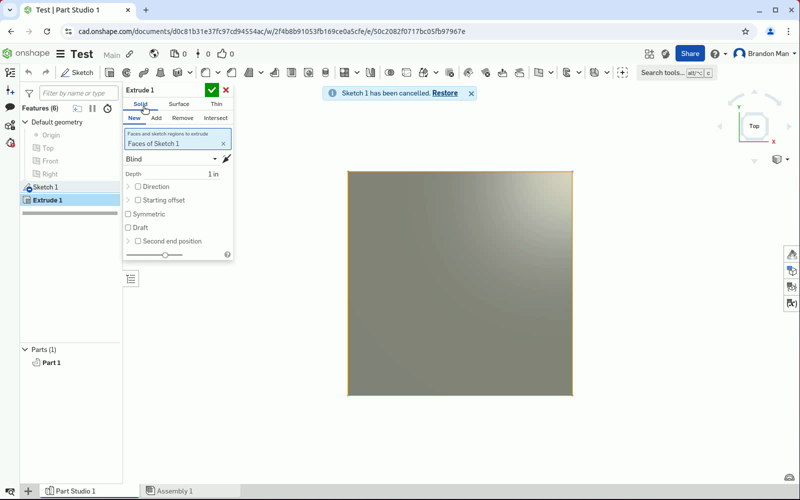
click(143, 106)
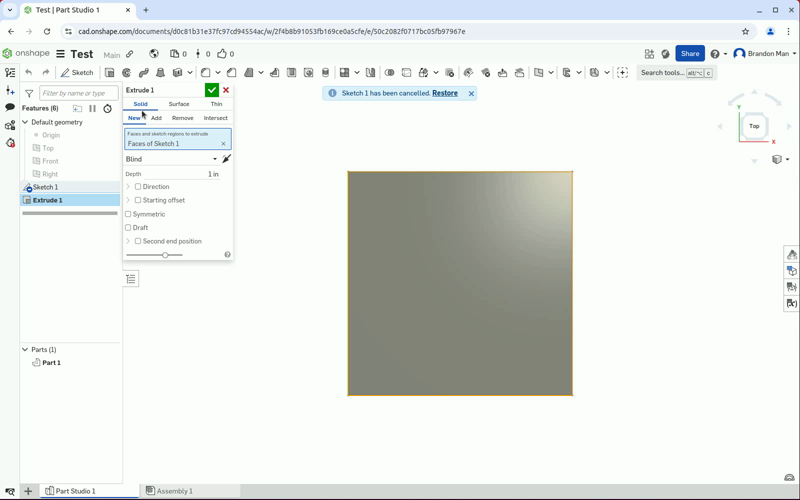
mouse_move(137, 120)
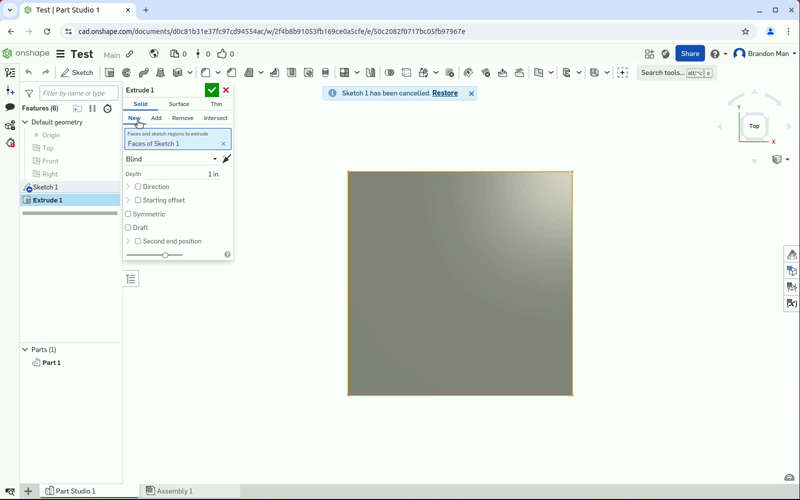
click(137, 120)
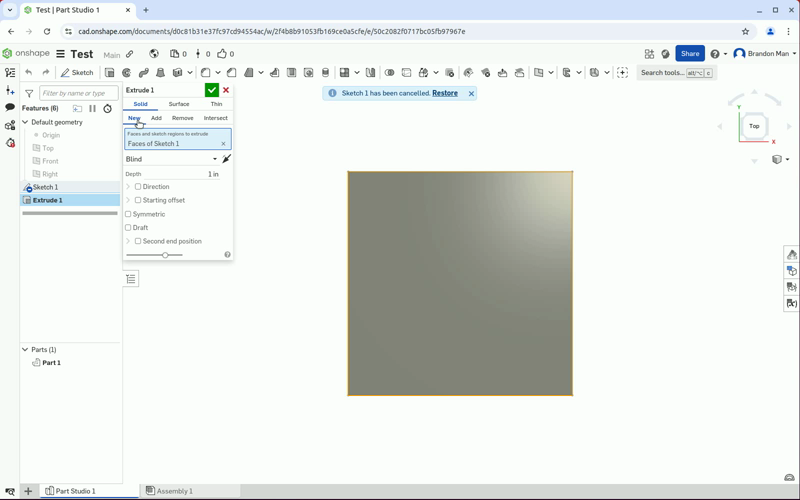
key(tab, 4)
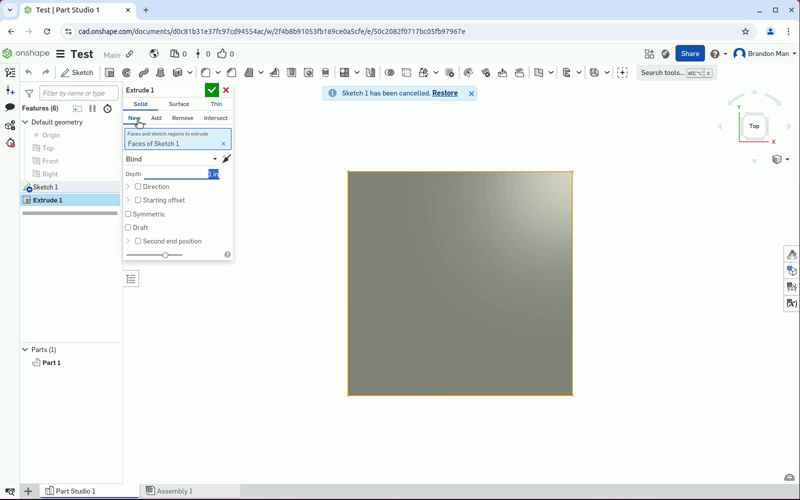
text(0.722)
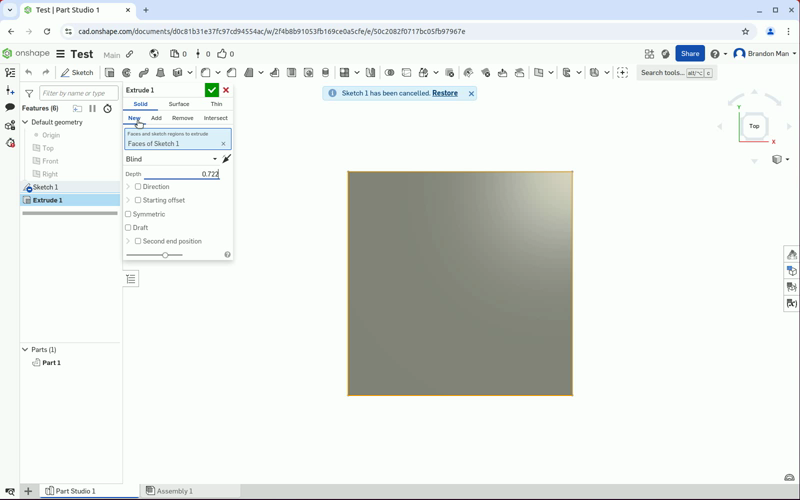
key(enter)
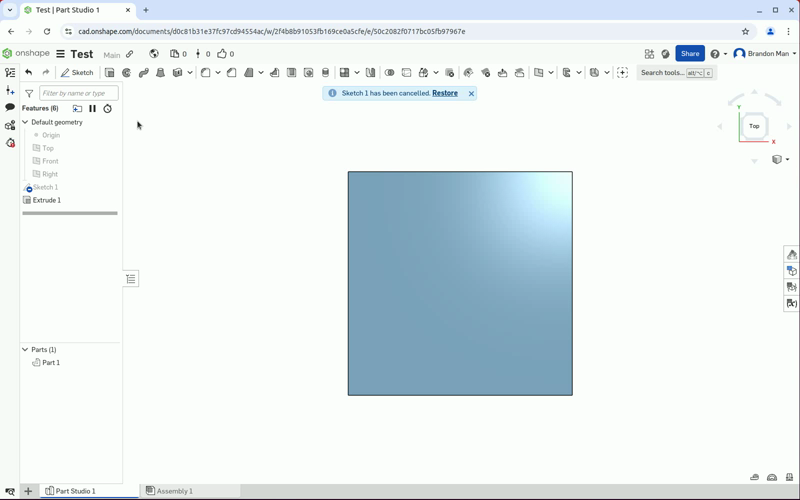
key(shift+h)
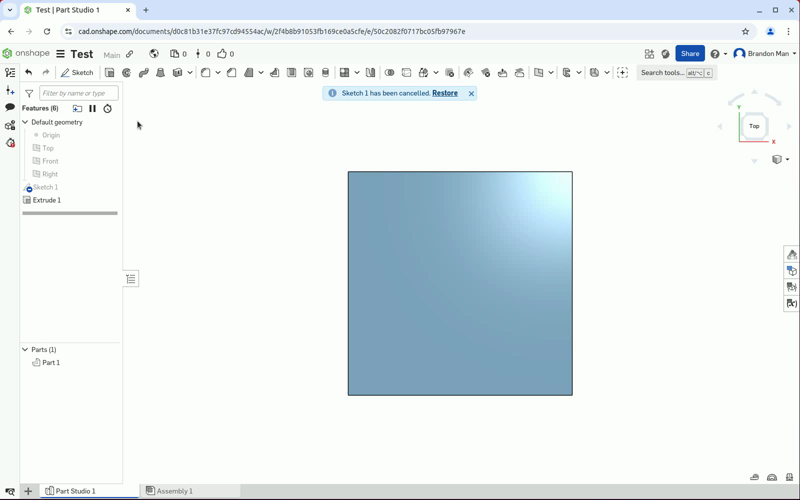
key(shift+h)
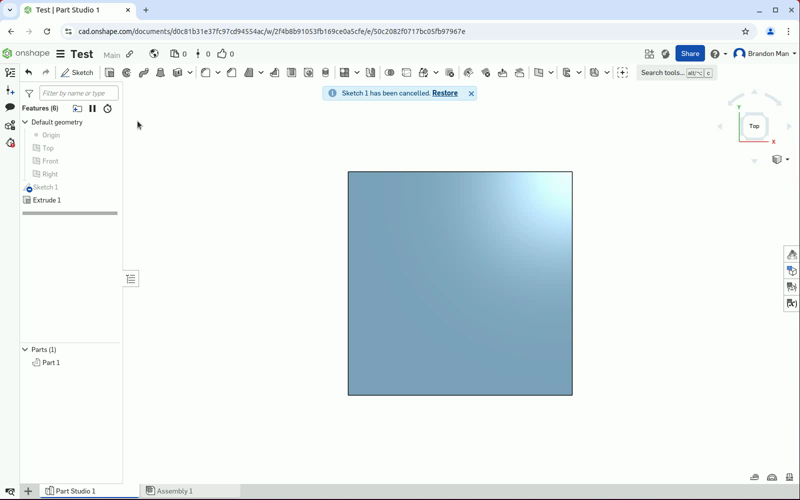
mouse_move(73, 189)
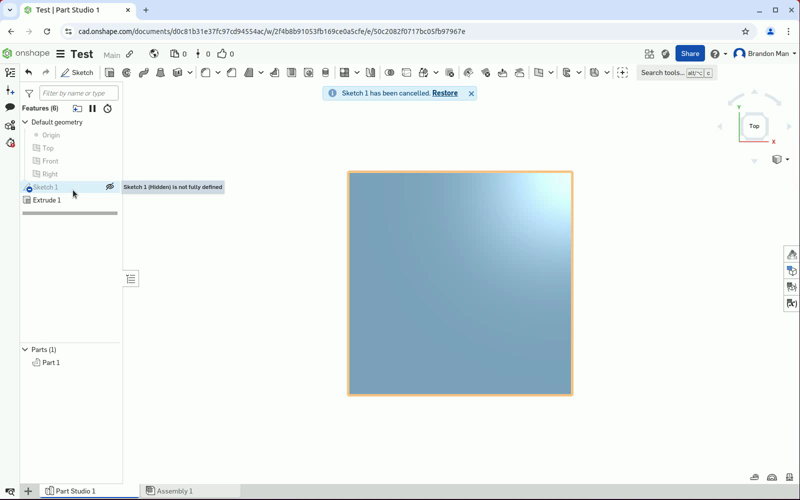
click(73, 189)
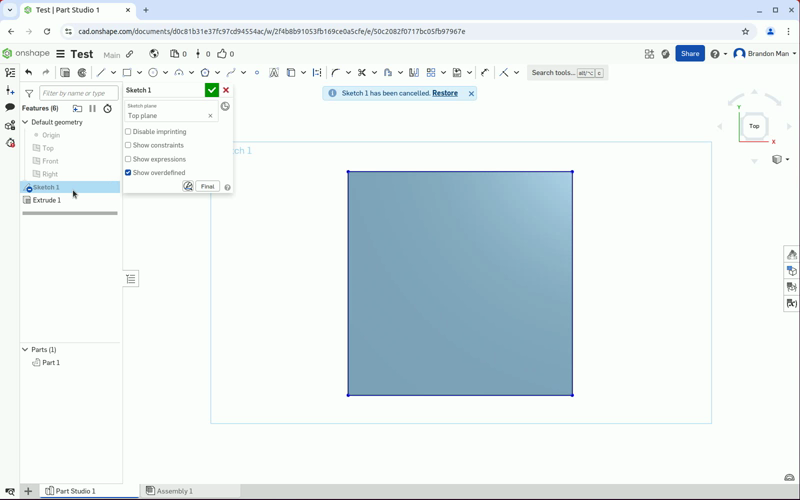
mouse_move(229, 92)
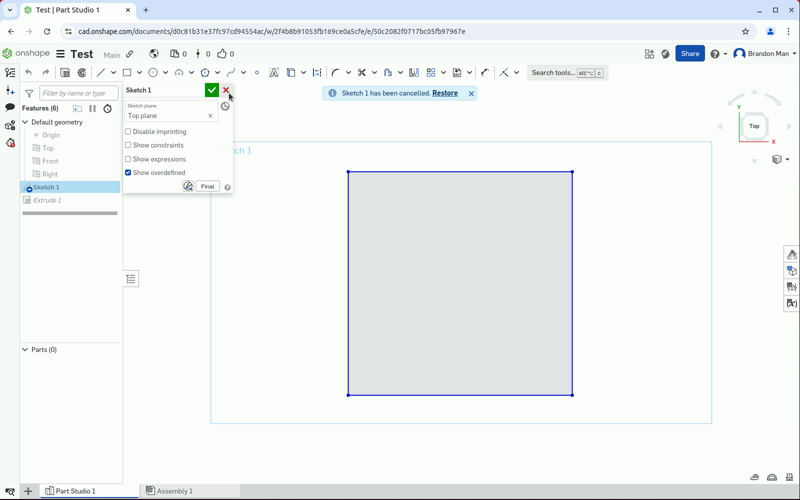
click(229, 92)
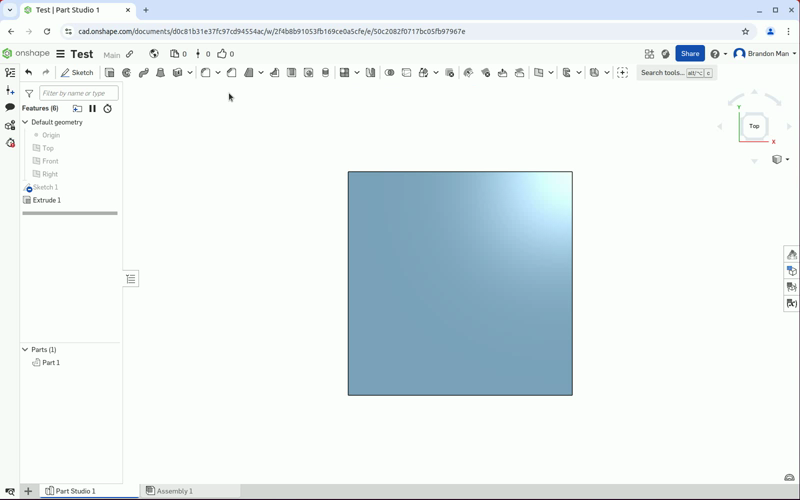
mouse_move(541, 75)
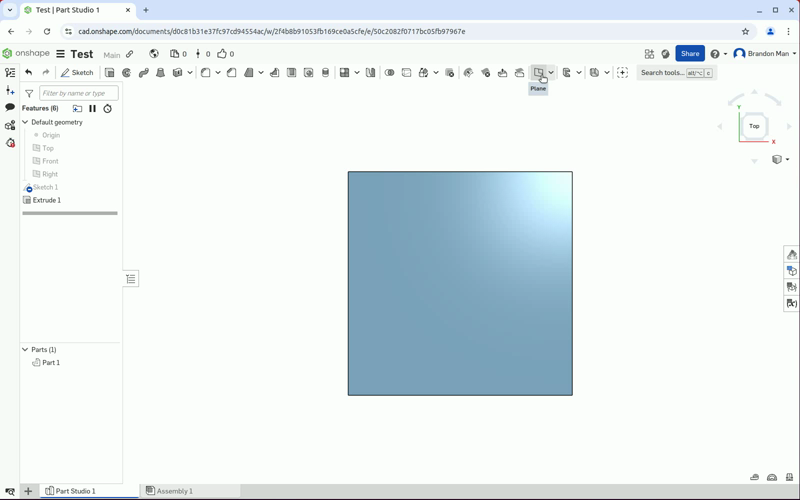
click(541, 75)
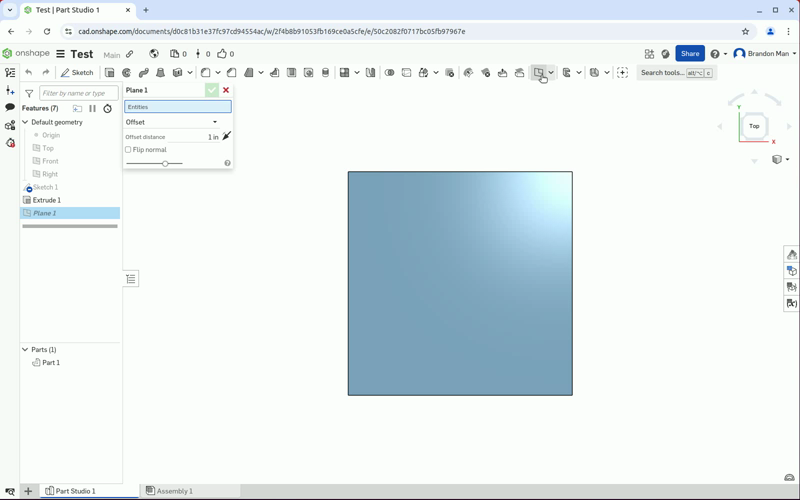
mouse_move(73, 150)
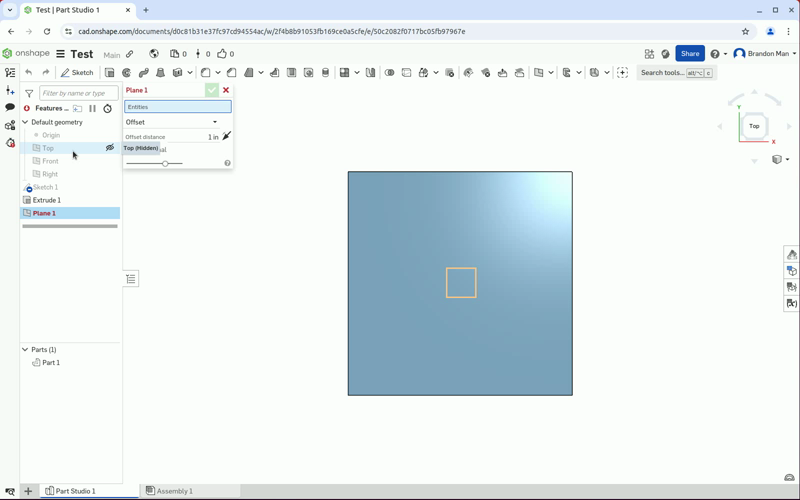
click(73, 150)
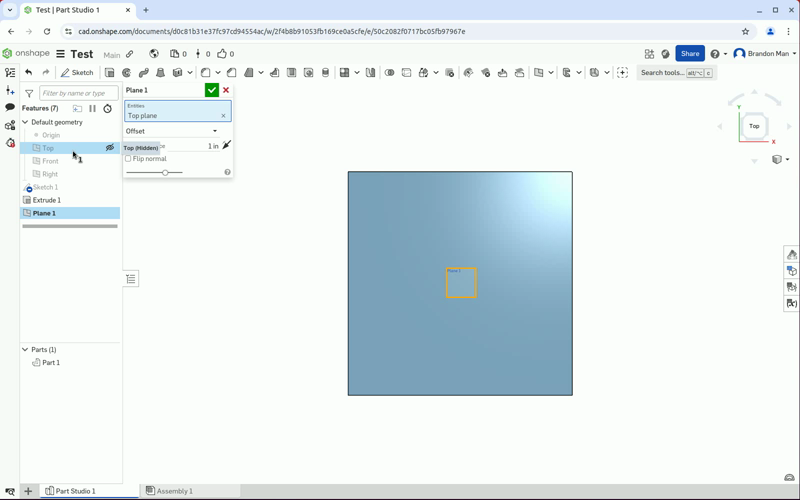
key(tab, 2)
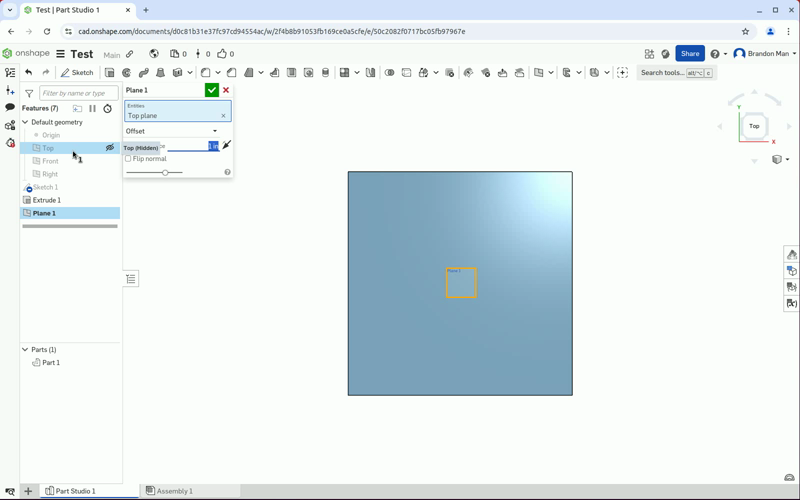
text(0.709)
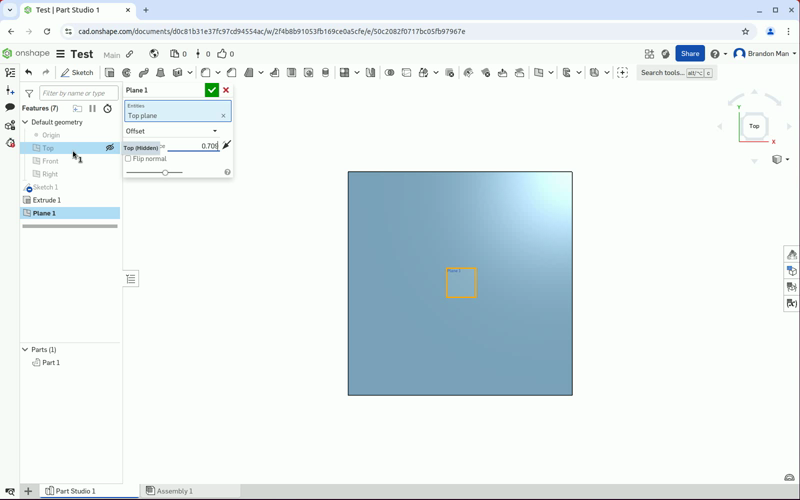
key(enter, 2)
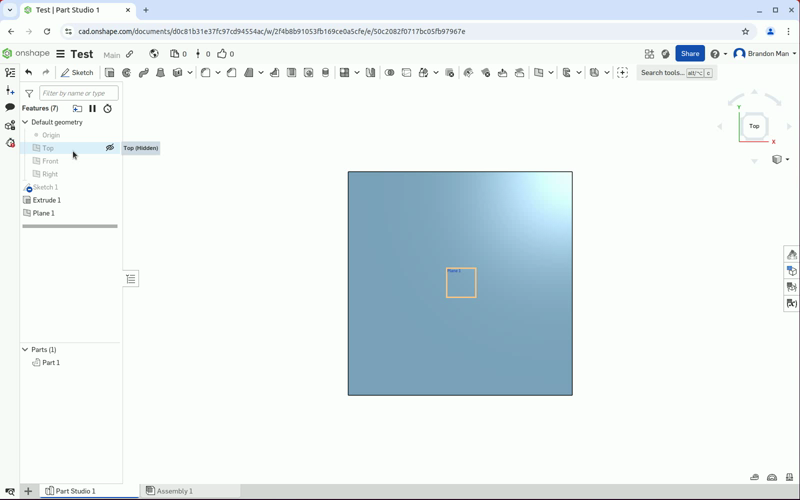
key(shift+s)
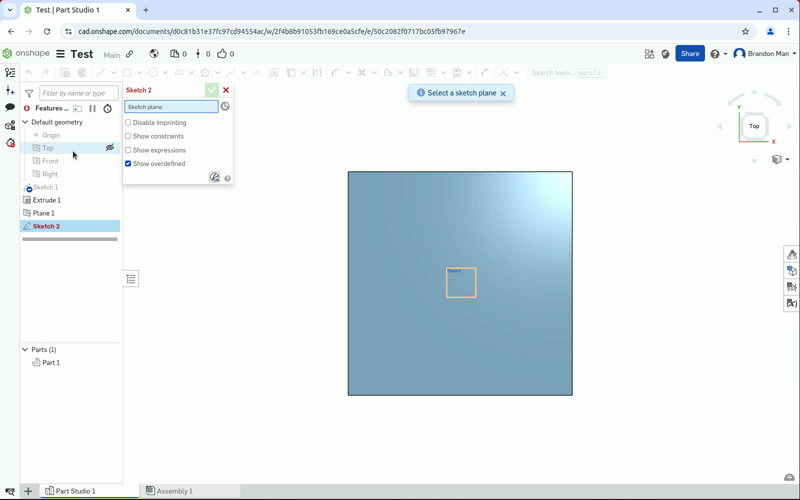
mouse_move(73, 215)
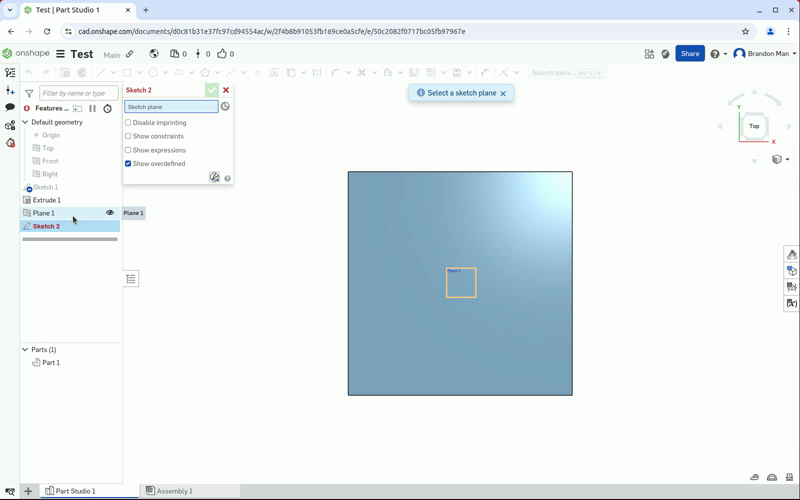
click(73, 215)
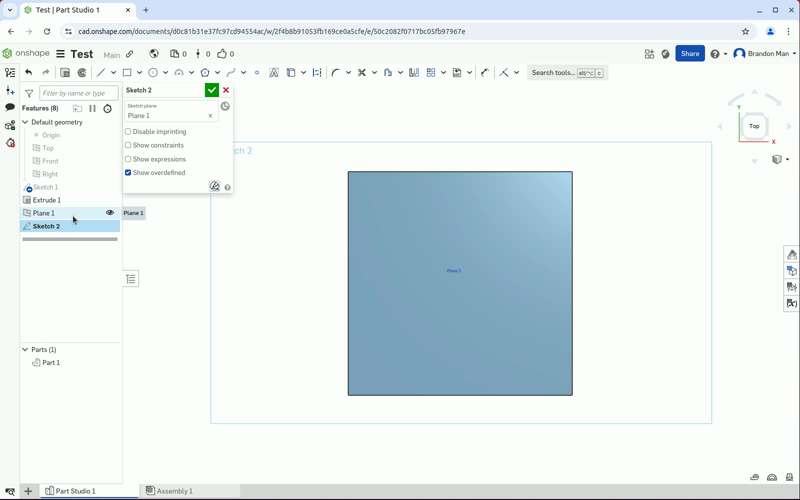
mouse_move(73, 352)
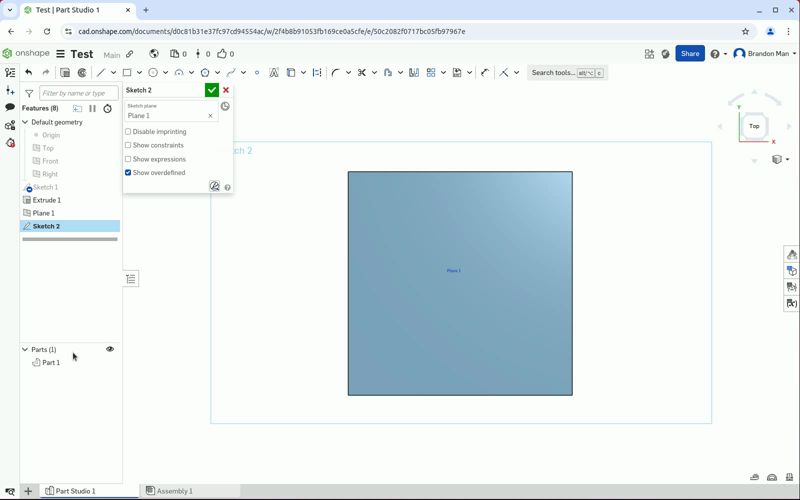
key(y)
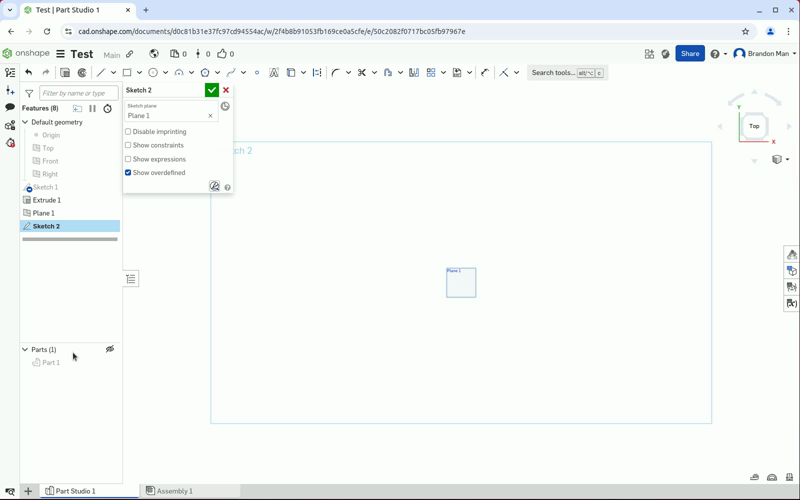
key(l)
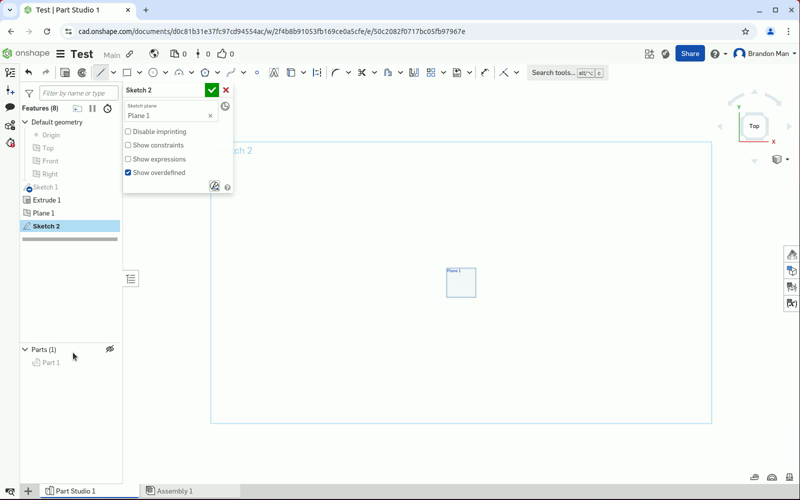
key_down(shift)
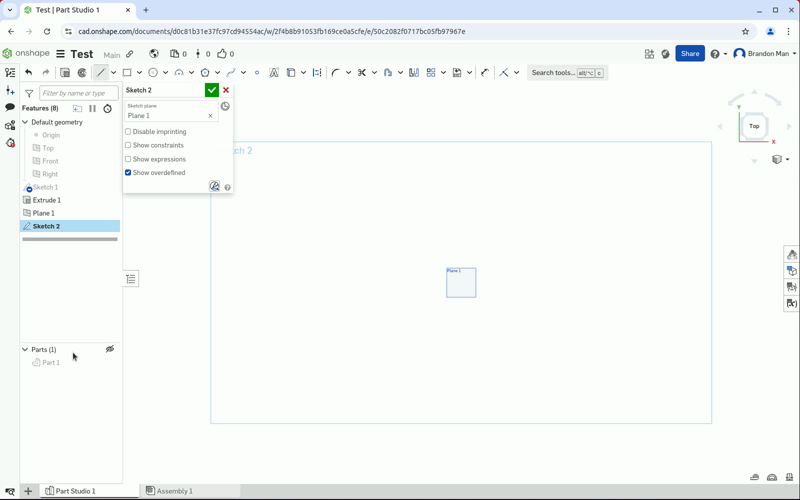
mouse_move(356, 387)
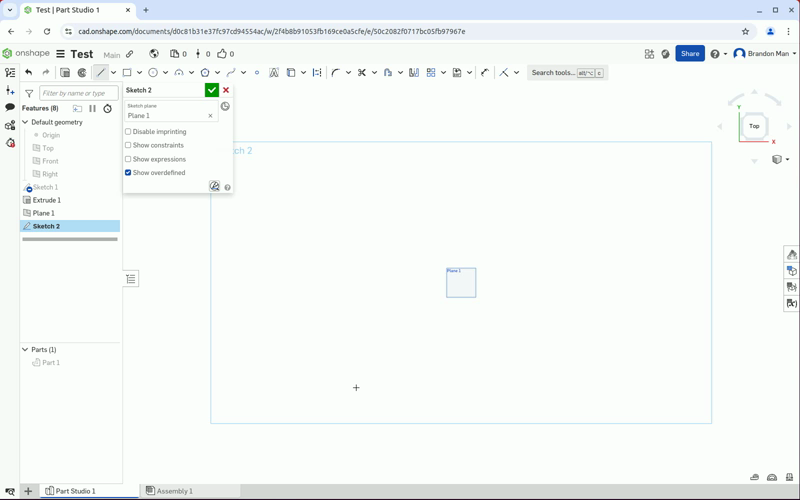
click(356, 387)
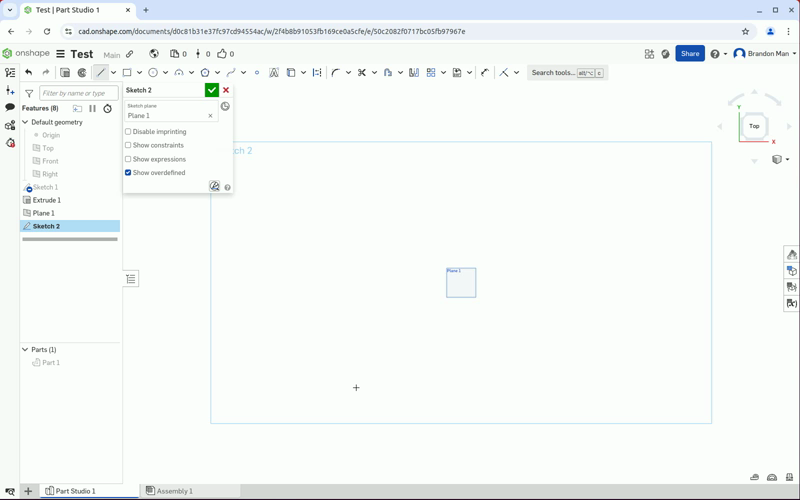
key_up(shift)
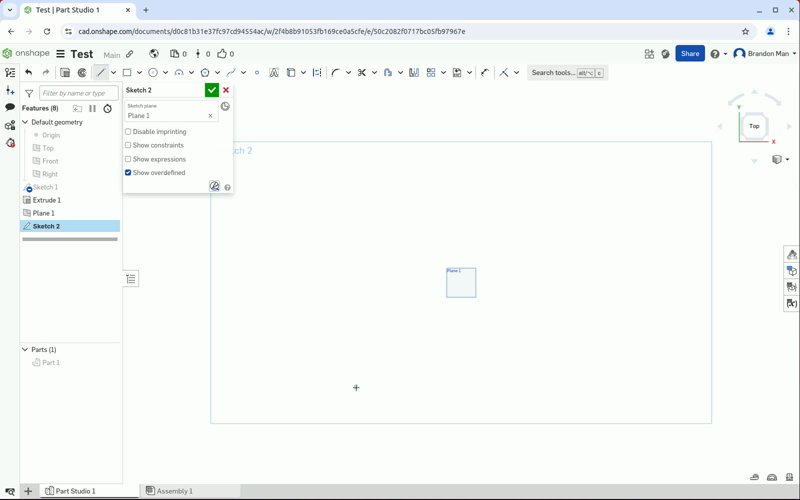
key_down(shift)
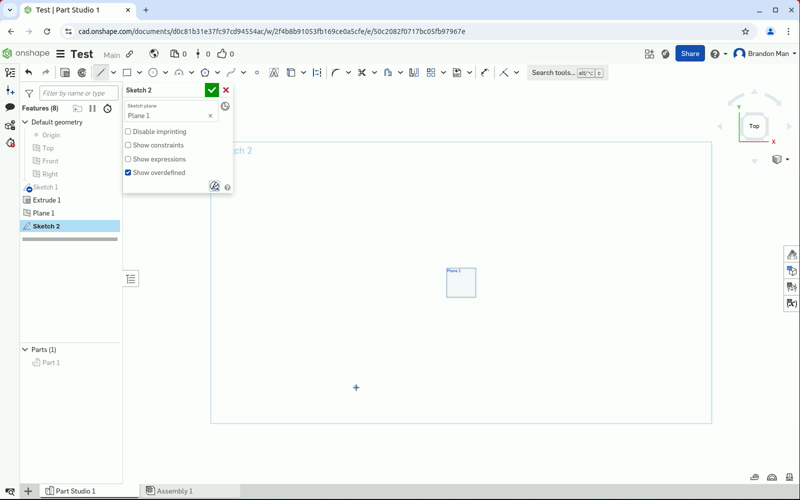
mouse_move(564, 387)
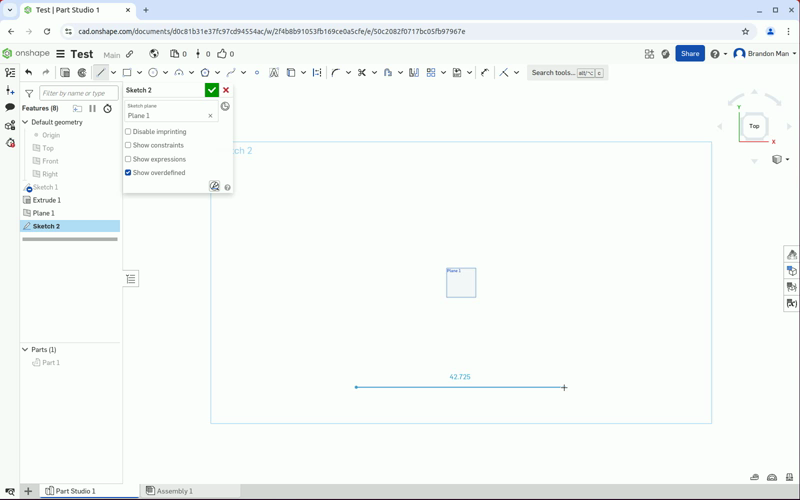
click(564, 387)
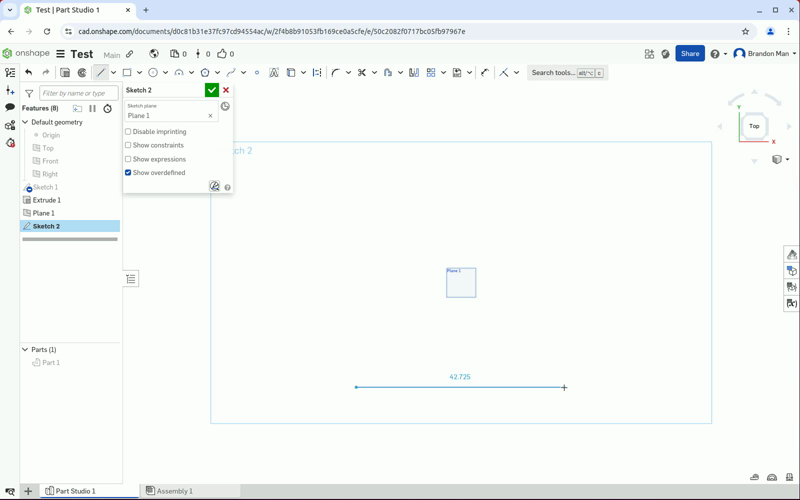
key_up(shift)
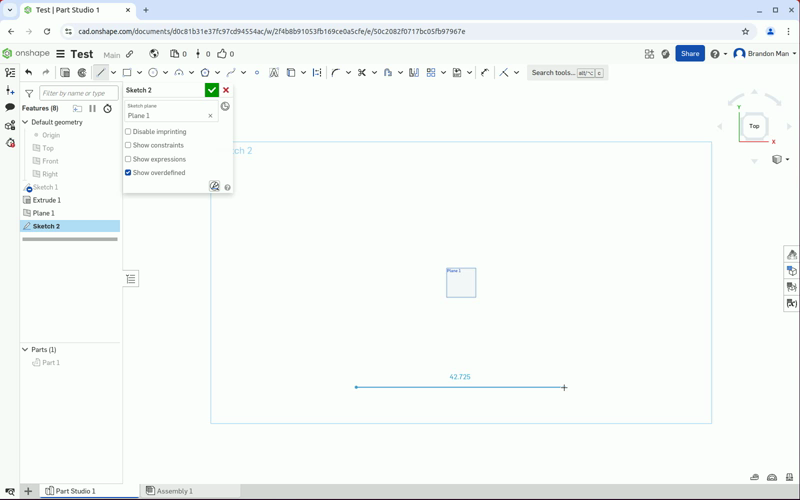
key_down(shift)
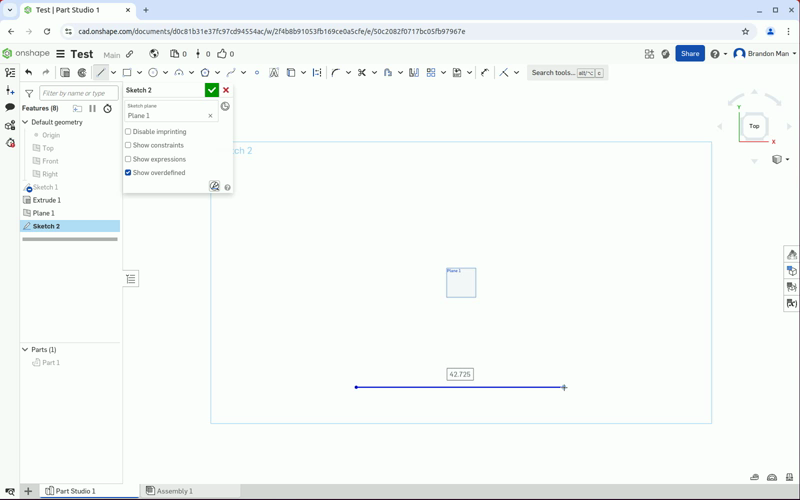
mouse_move(564, 179)
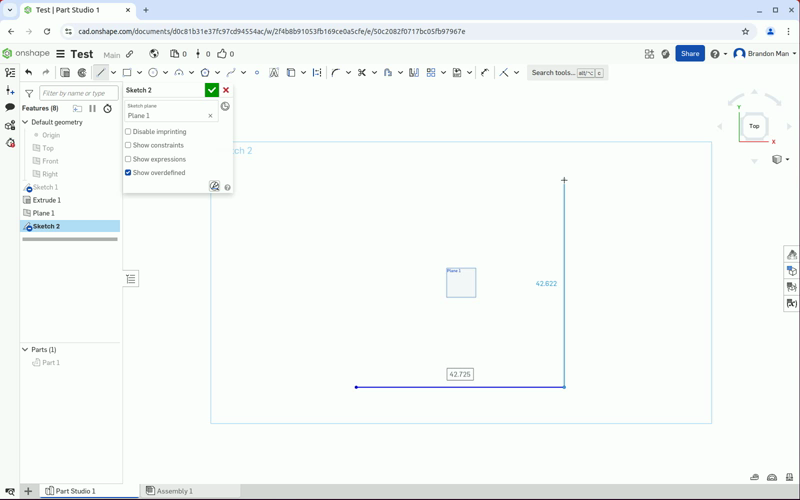
click(564, 179)
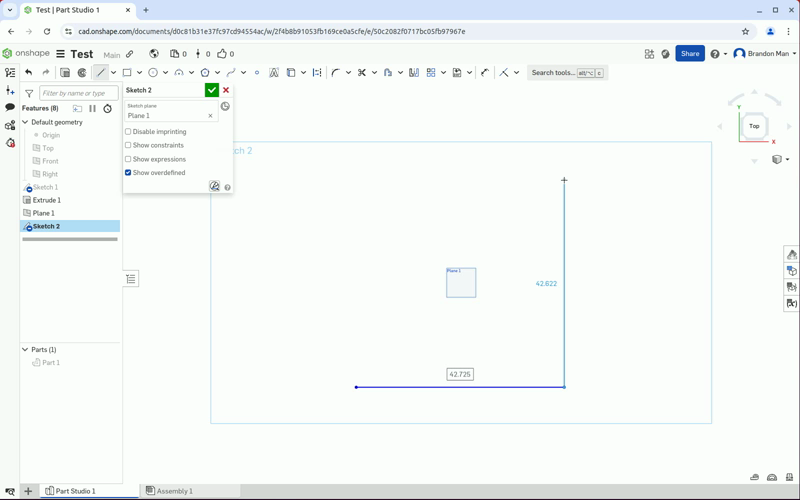
key_up(shift)
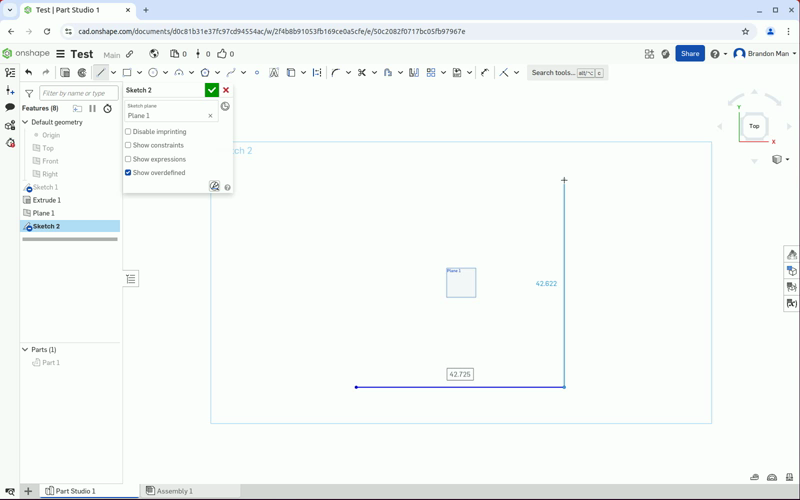
key_down(shift)
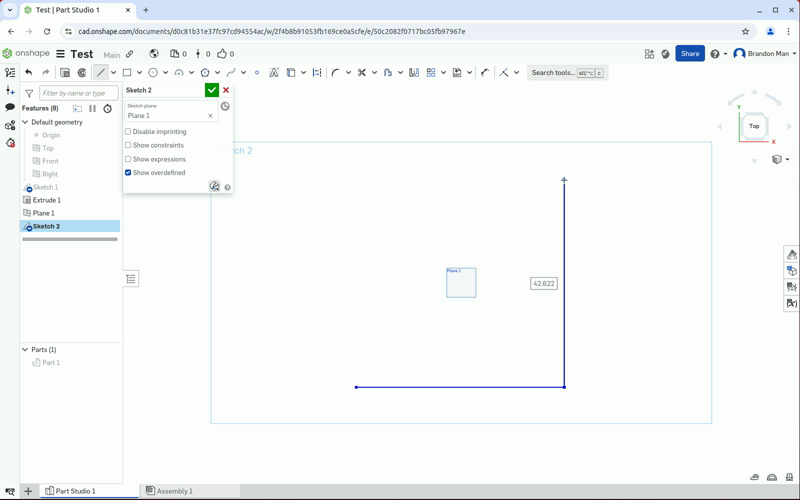
mouse_move(356, 179)
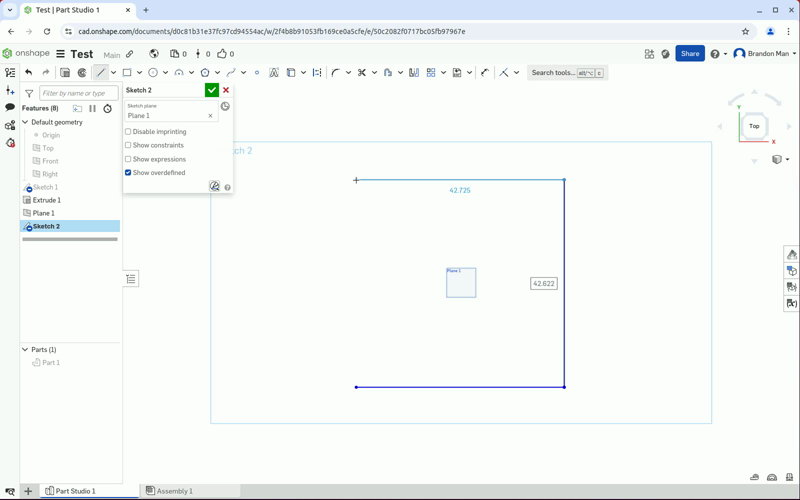
click(356, 179)
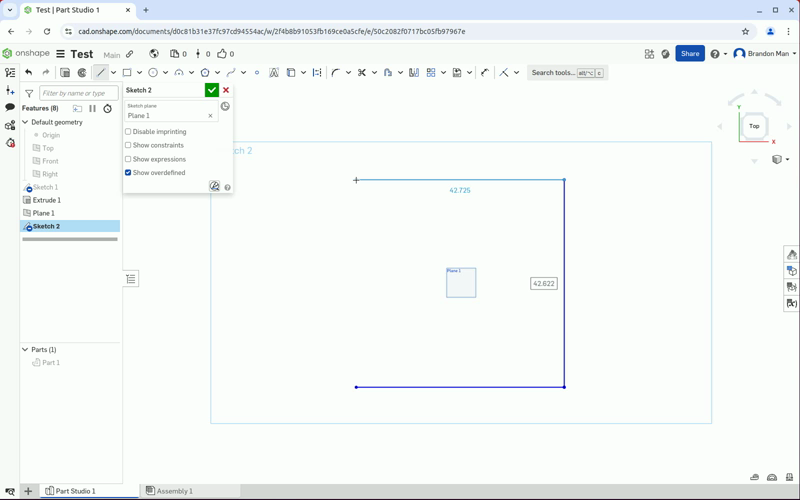
key_up(shift)
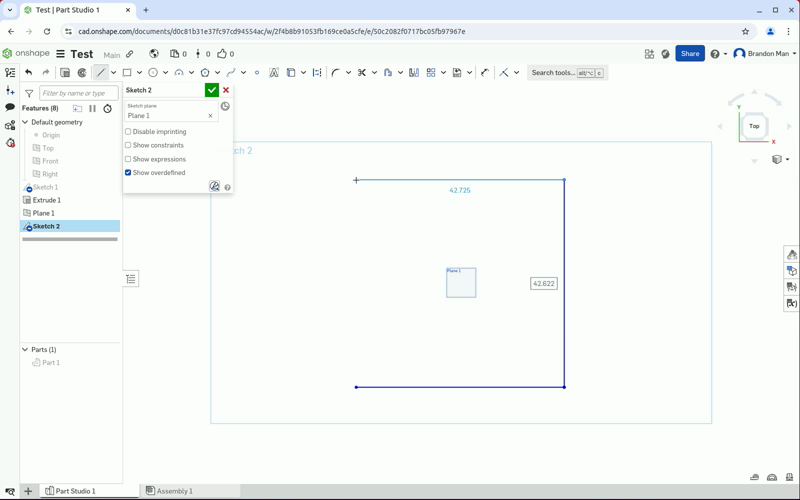
key_down(shift)
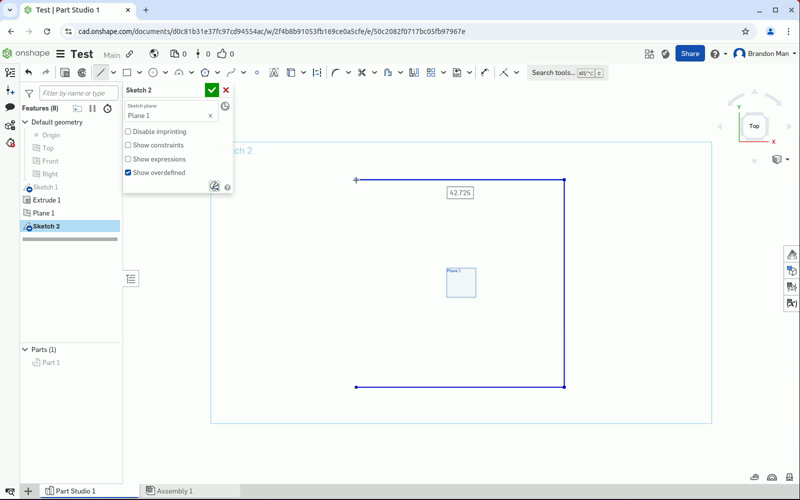
mouse_move(356, 387)
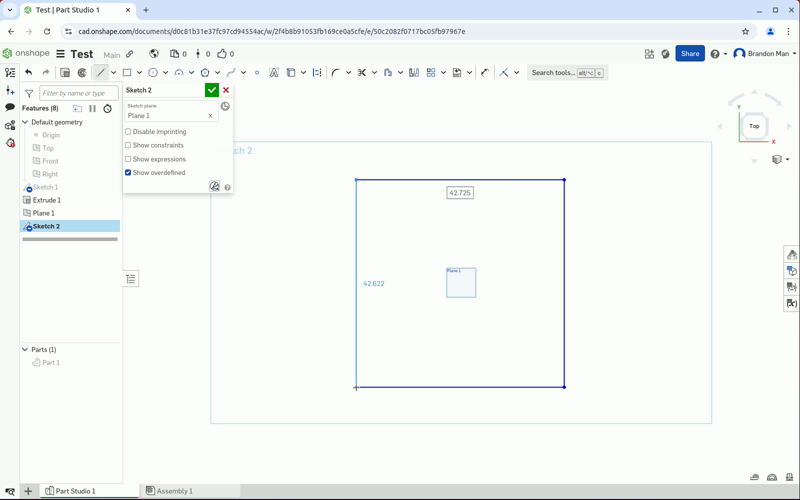
key_up(shift)
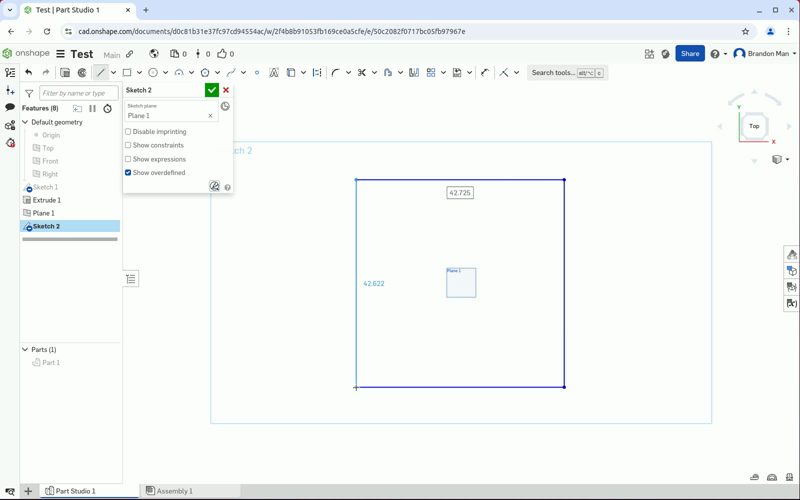
click(356, 387)
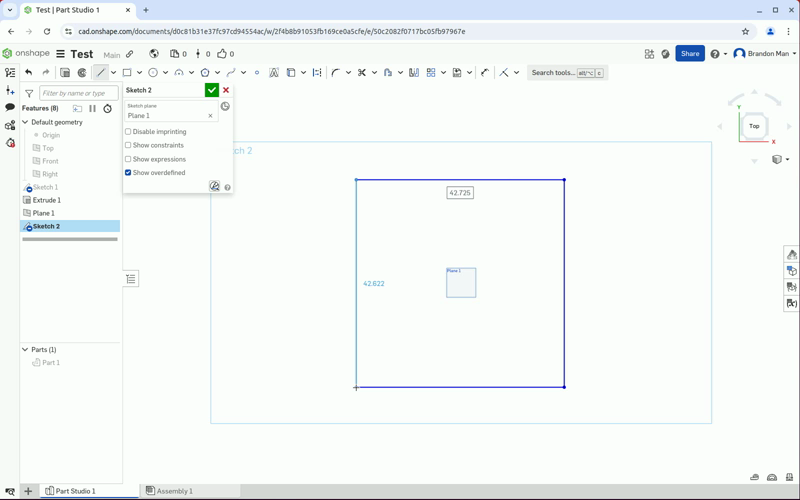
key(esc)
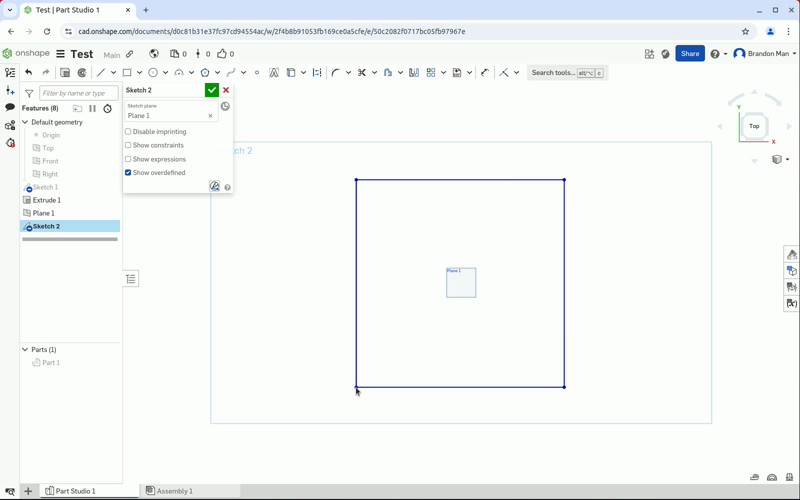
mouse_move(390, 280)
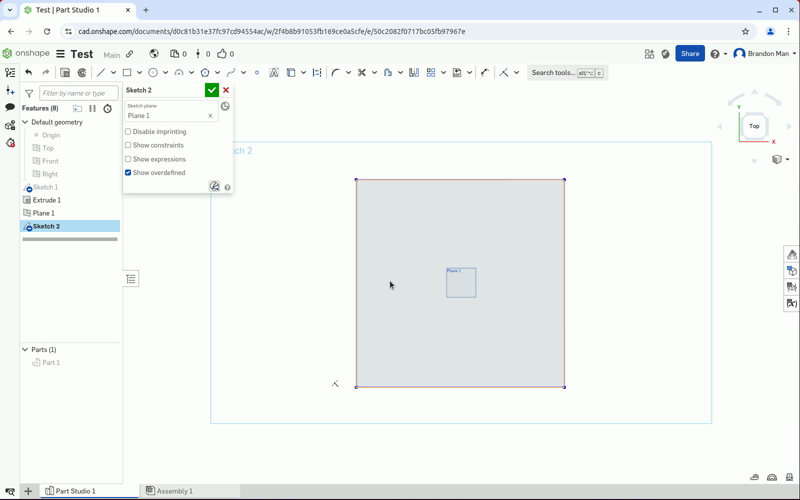
click(390, 280)
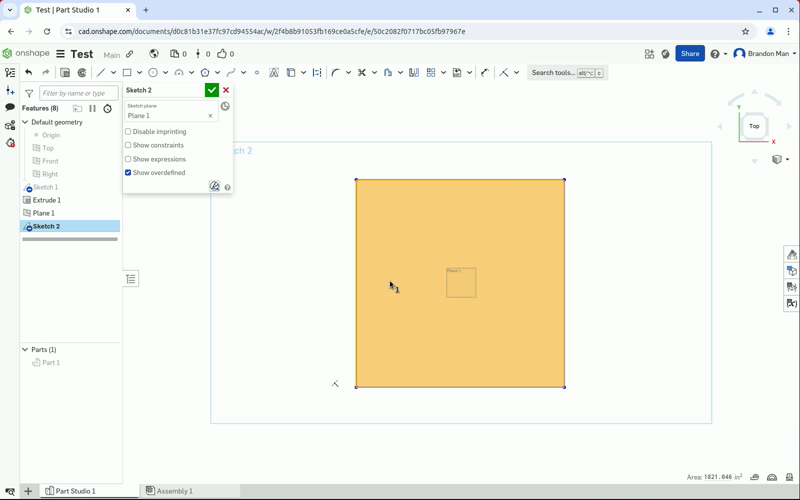
mouse_move(73, 352)
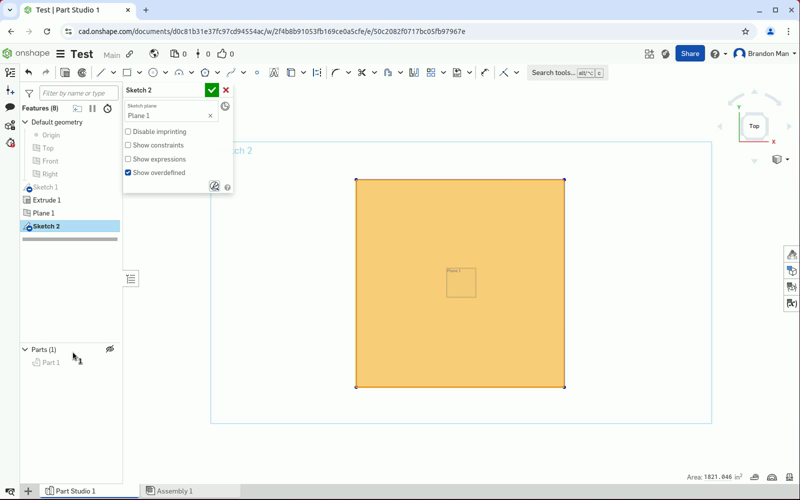
key(shift+y)
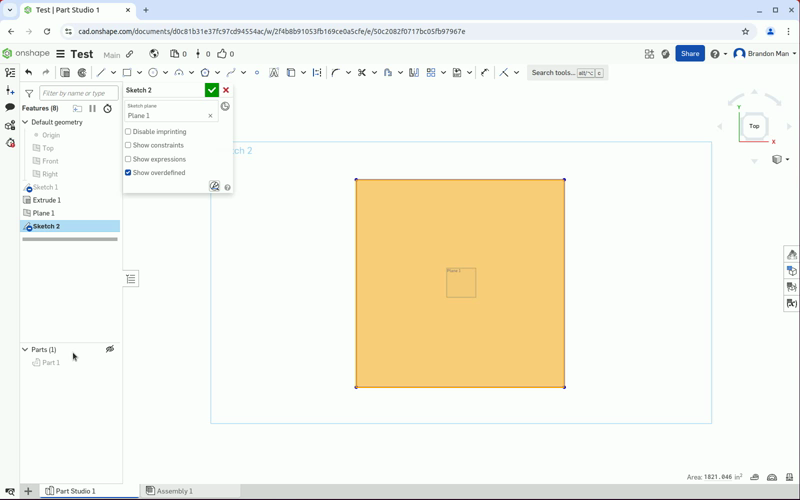
key(shift+e)
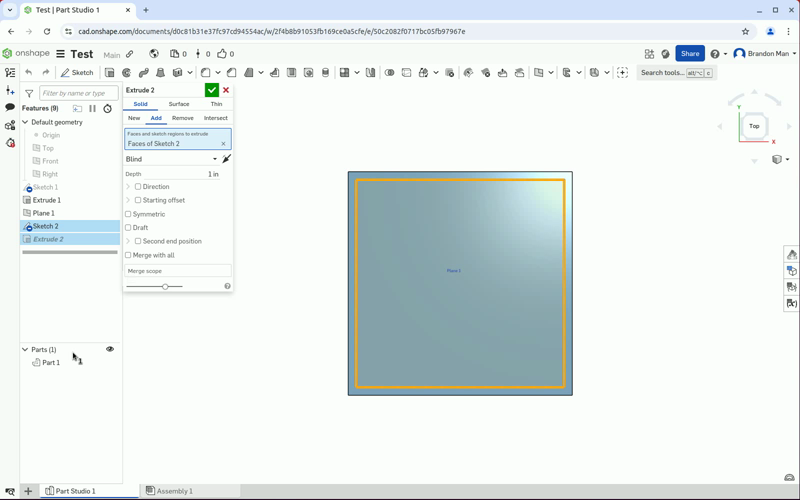
mouse_move(143, 106)
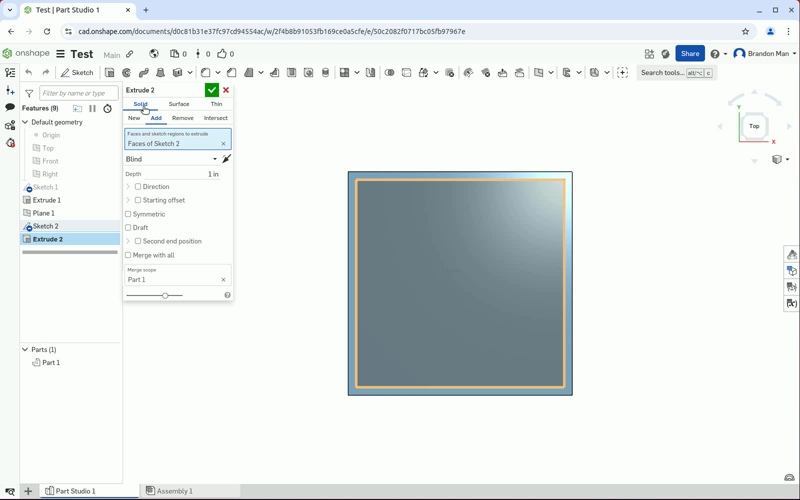
click(143, 106)
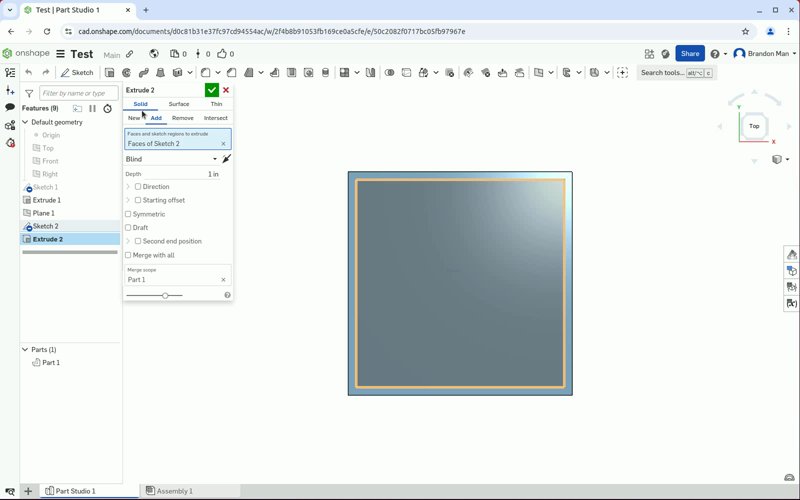
mouse_move(137, 120)
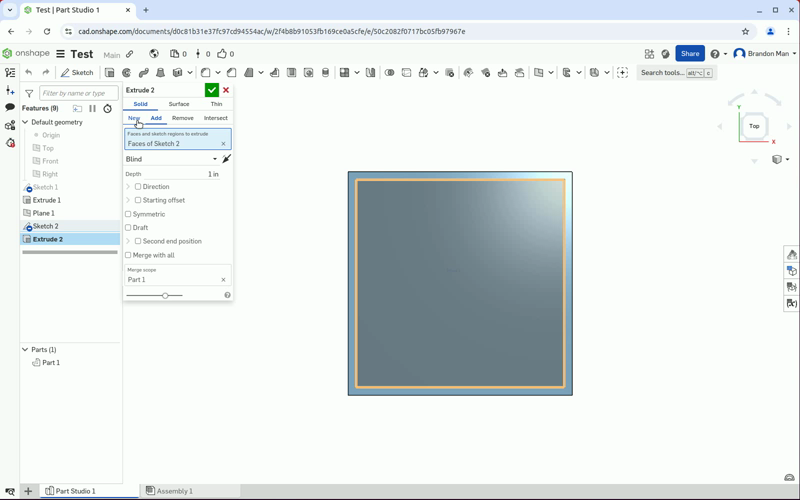
click(137, 120)
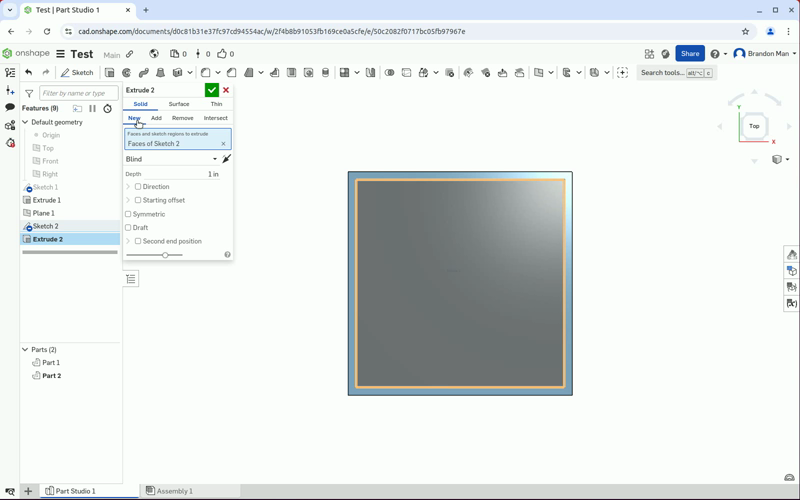
key(tab, 4)
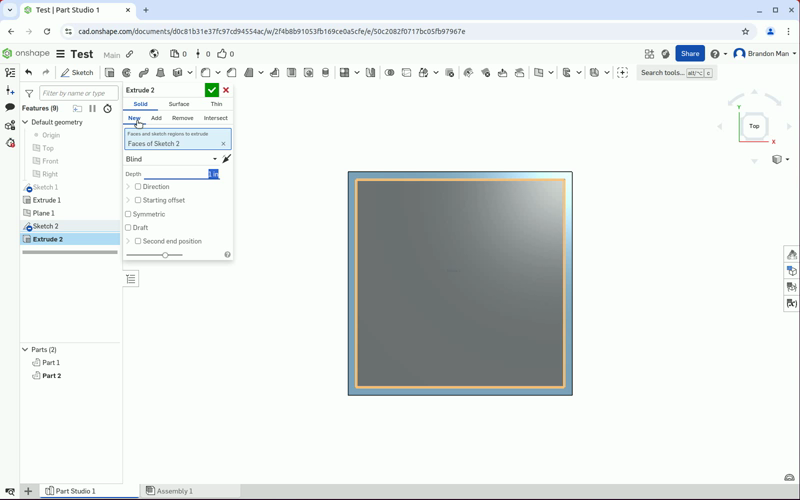
text(0.722)
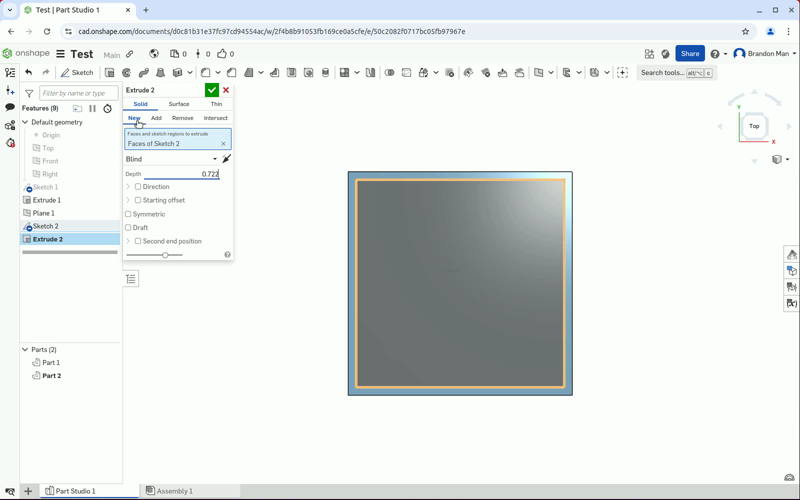
key(enter)
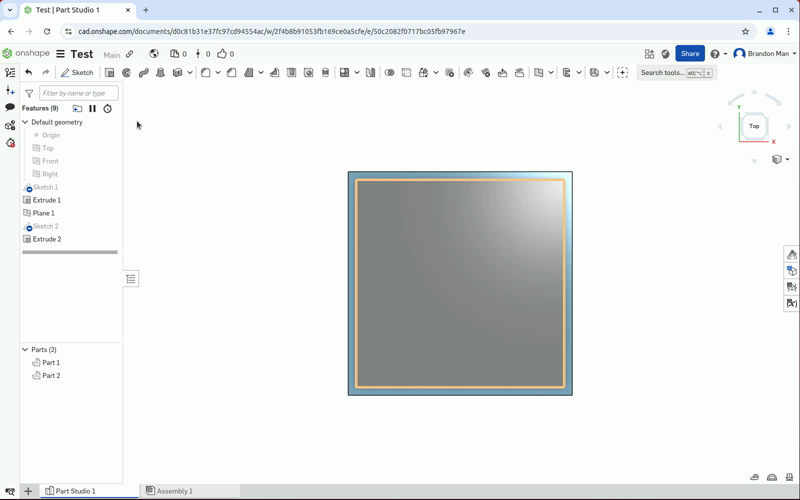
key(shift+h)
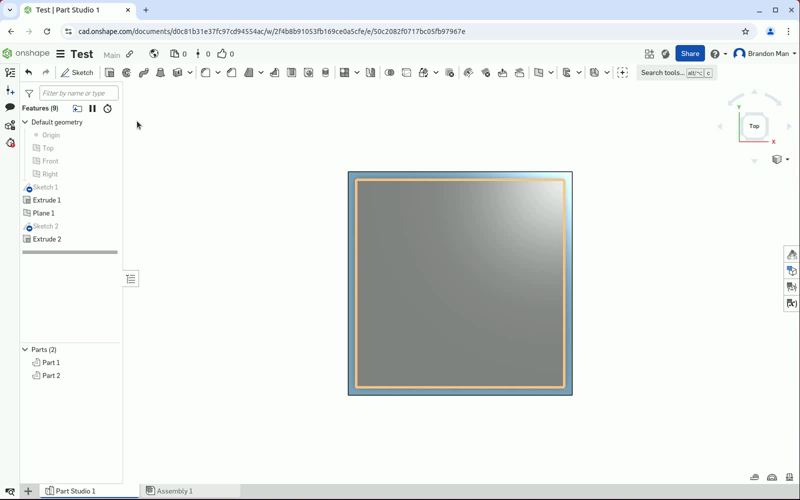
key(shift+h)
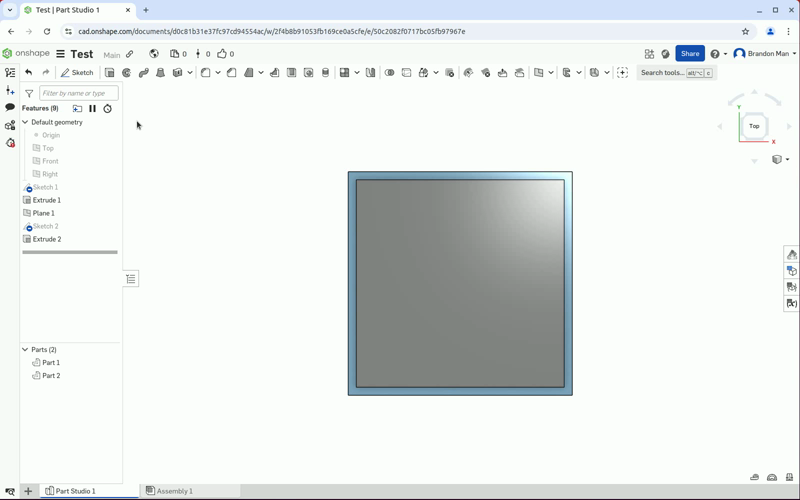
mouse_move(73, 189)
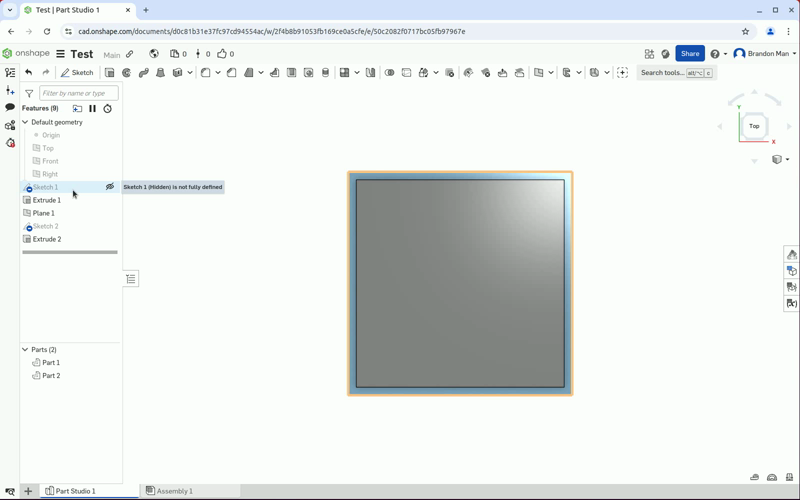
click(73, 189)
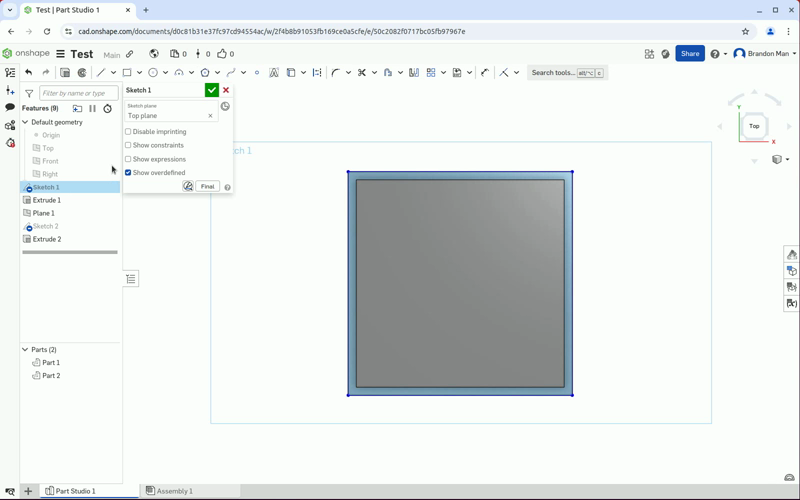
mouse_move(229, 92)
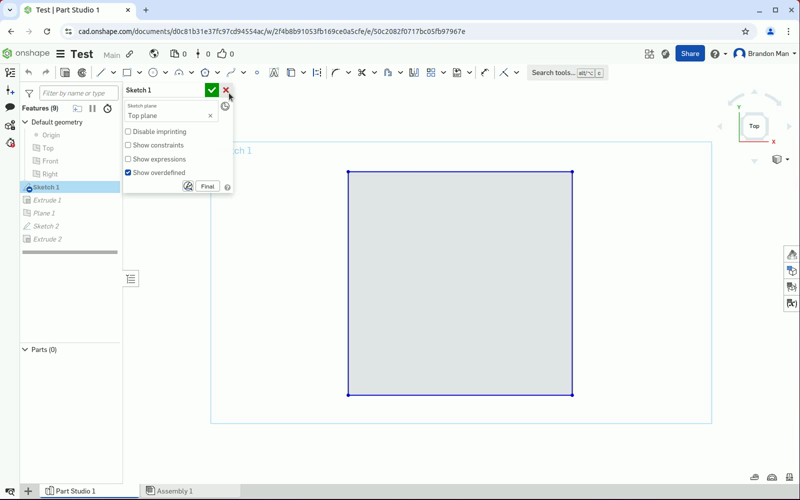
click(229, 92)
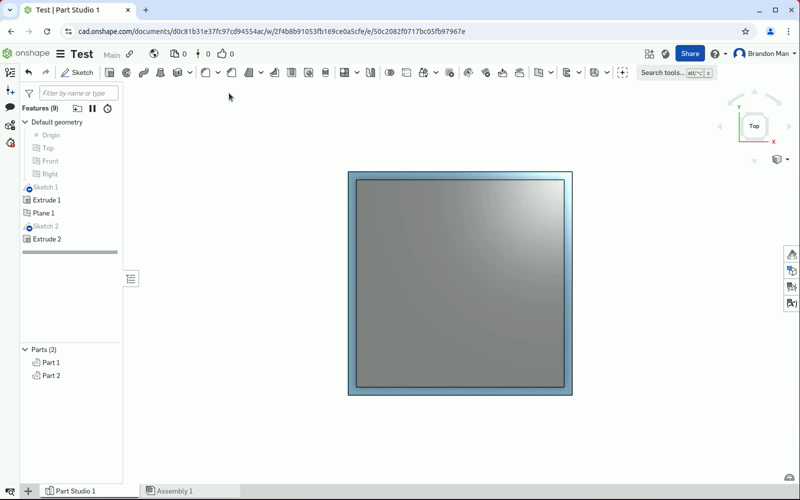
mouse_move(541, 75)
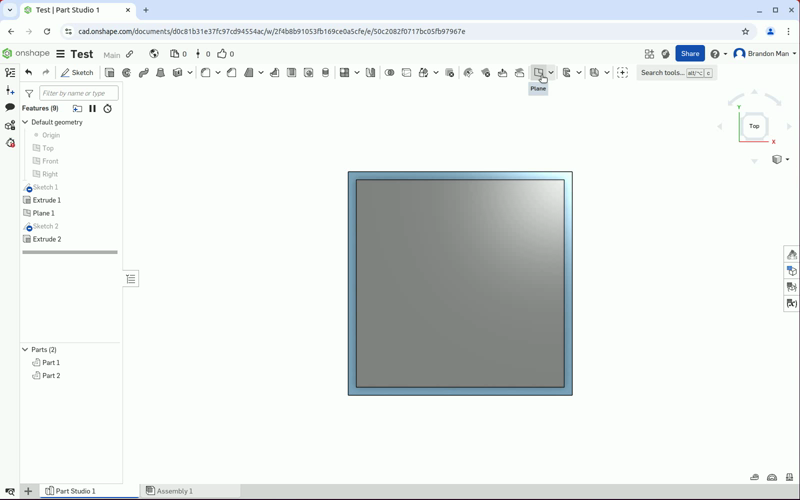
click(541, 75)
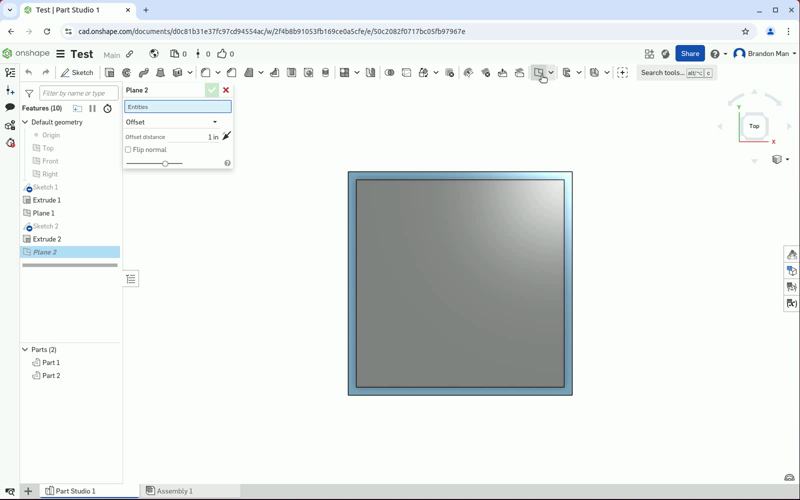
mouse_move(73, 150)
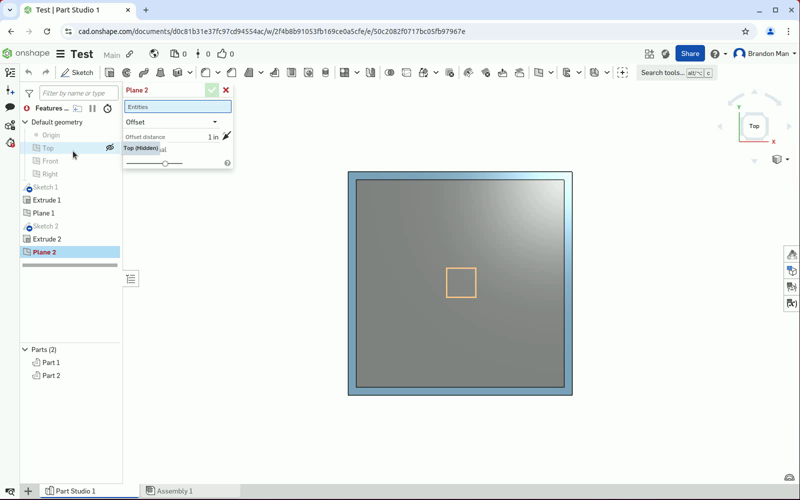
click(73, 150)
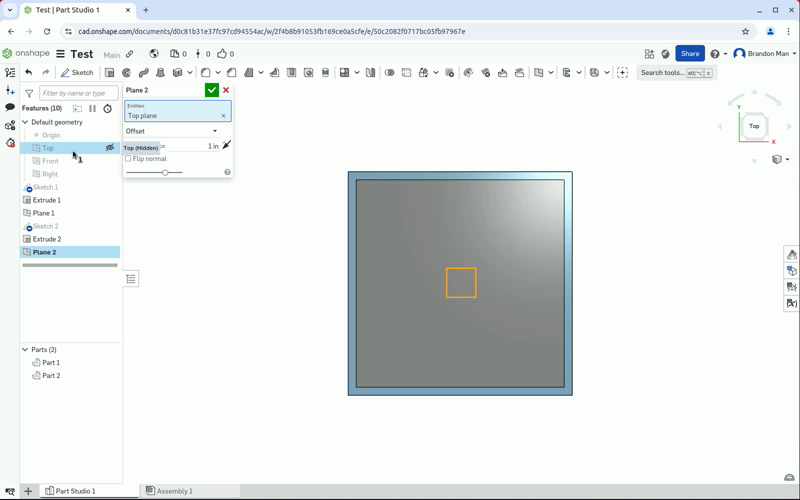
key(tab, 2)
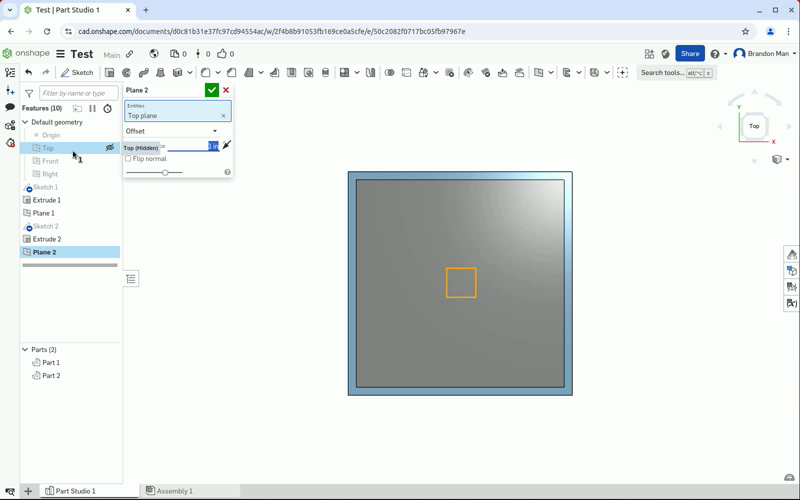
text(1.448)
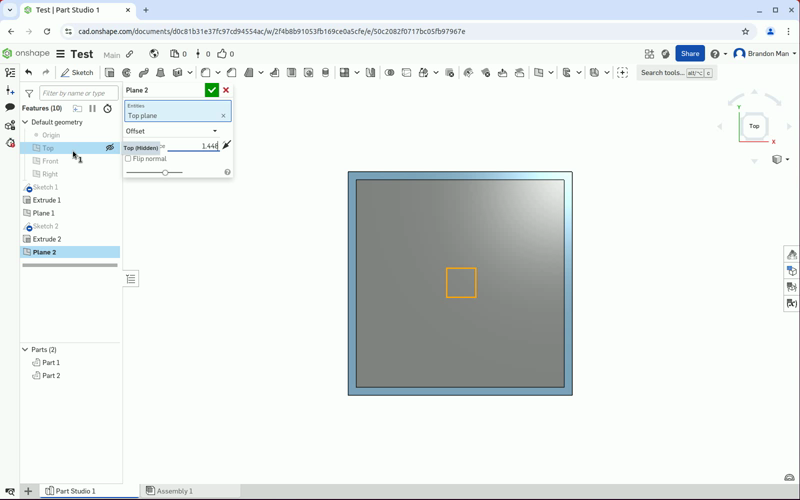
key(enter, 2)
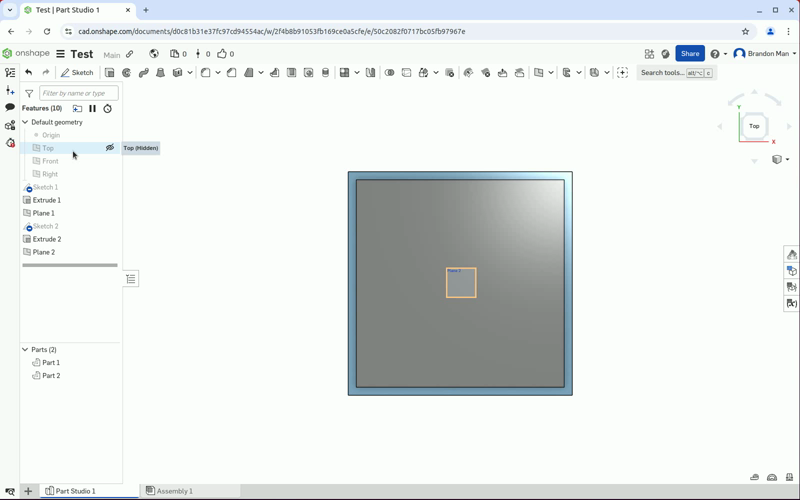
key(shift+s)
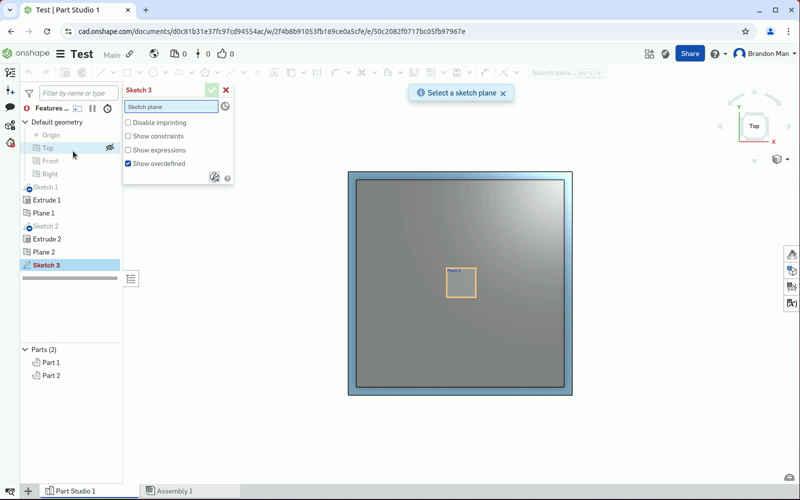
mouse_move(73, 254)
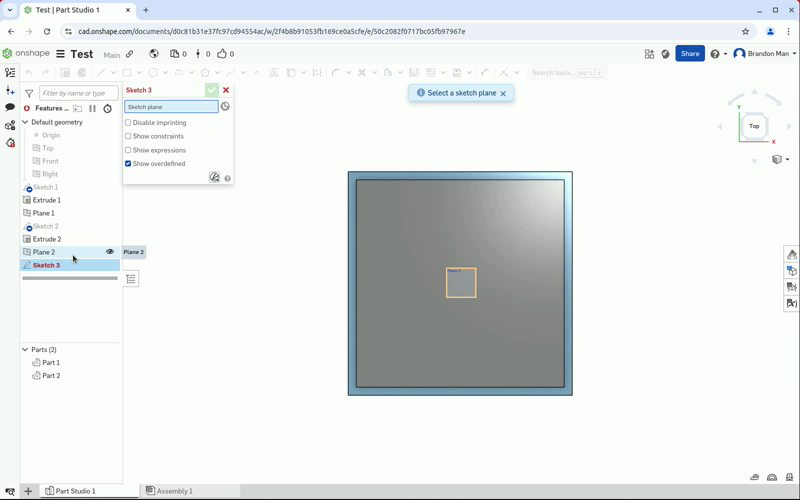
click(73, 254)
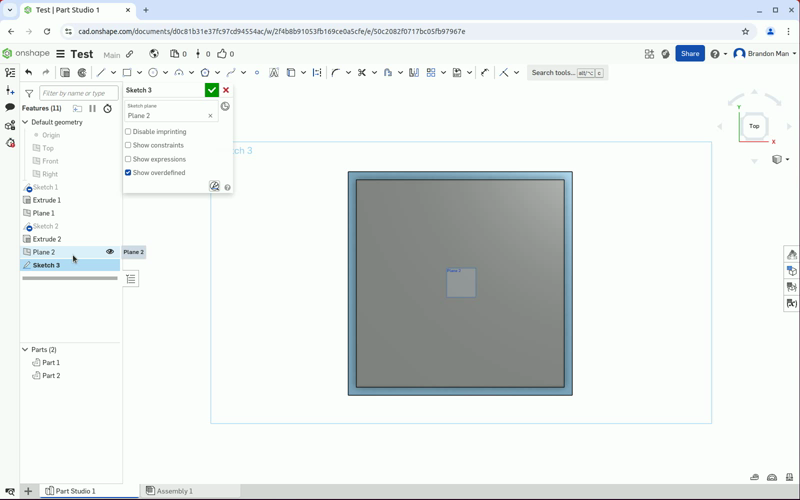
mouse_move(73, 352)
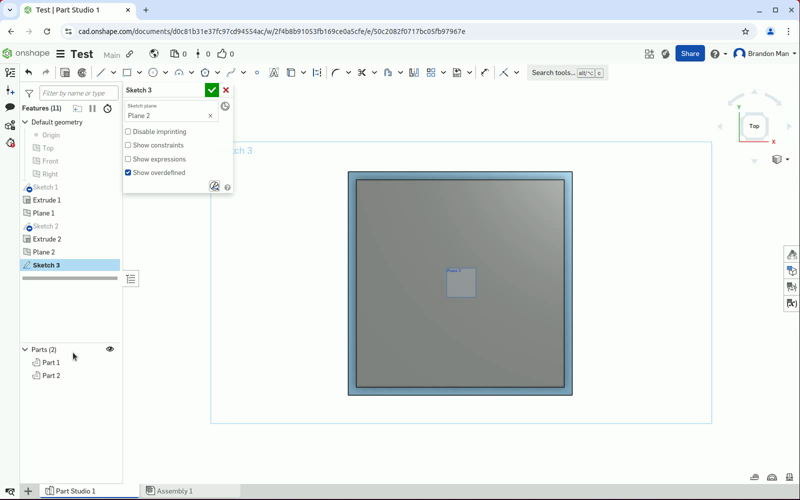
key(y)
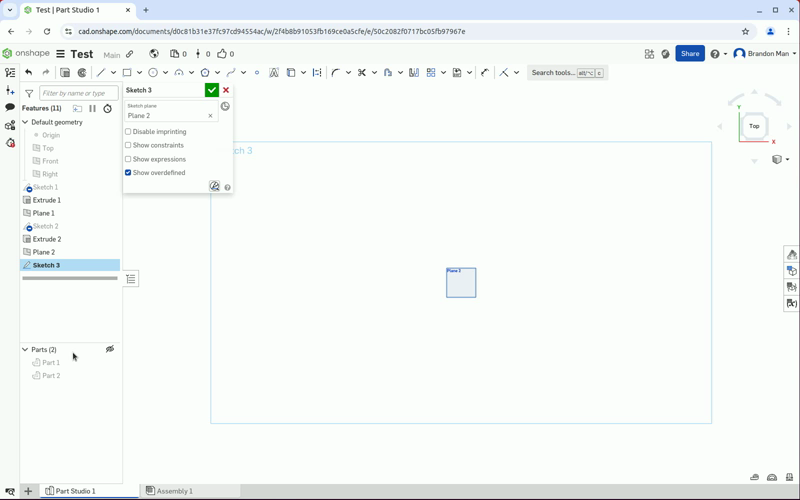
key(c)
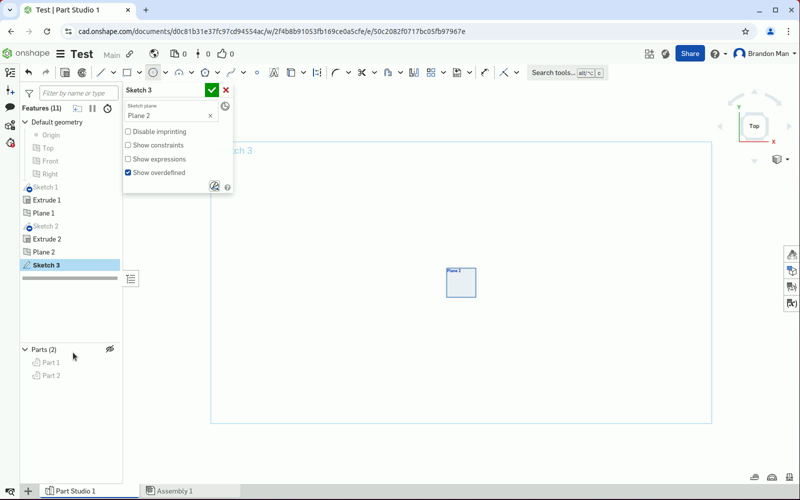
key_down(shift)
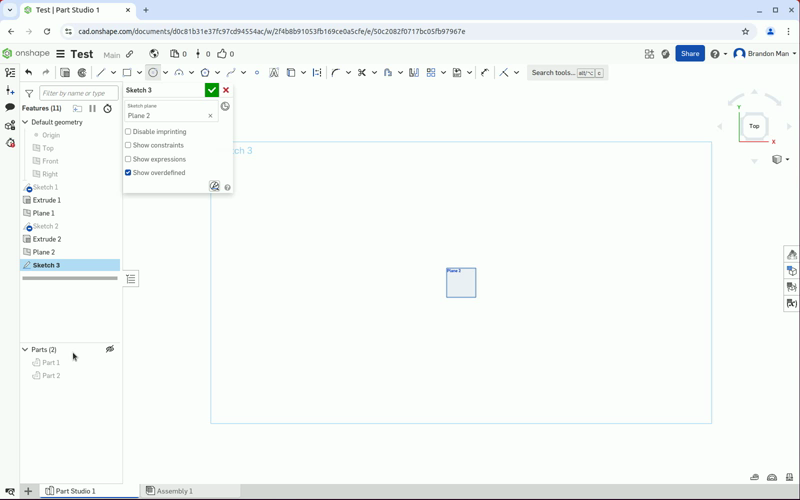
mouse_move(461, 282)
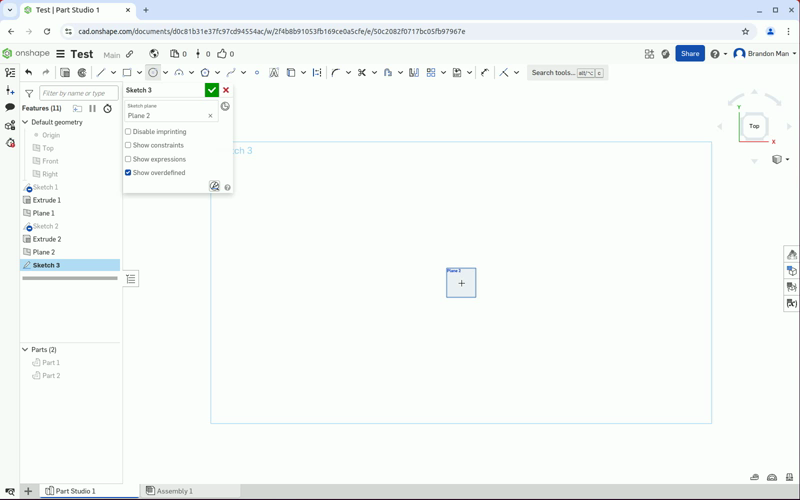
click(461, 282)
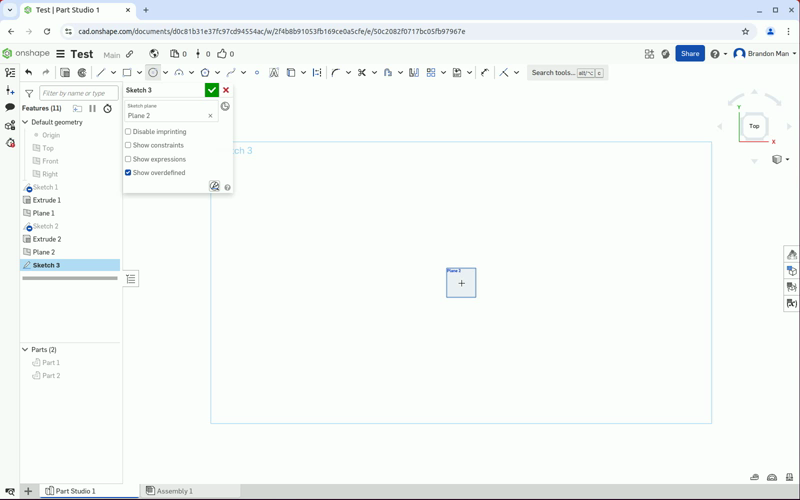
key_up(shift)
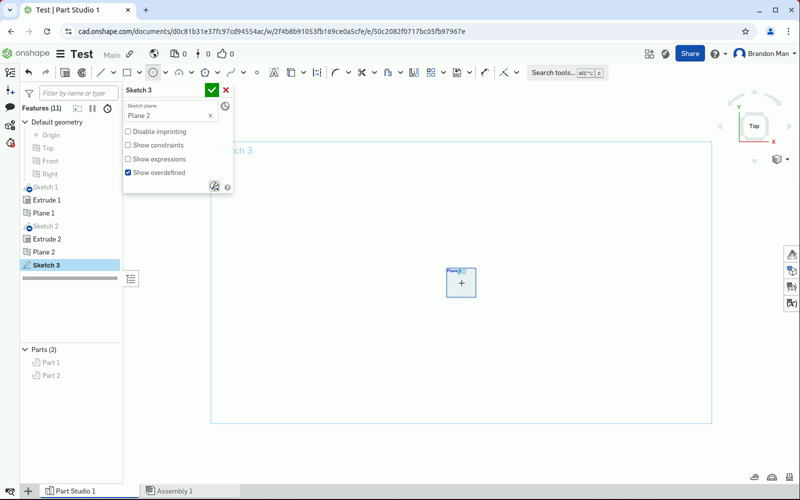
mouse_move(481, 282)
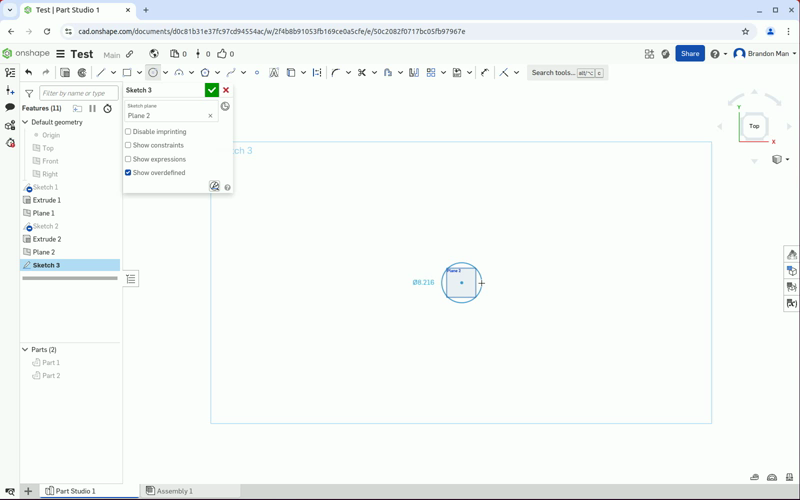
click(481, 282)
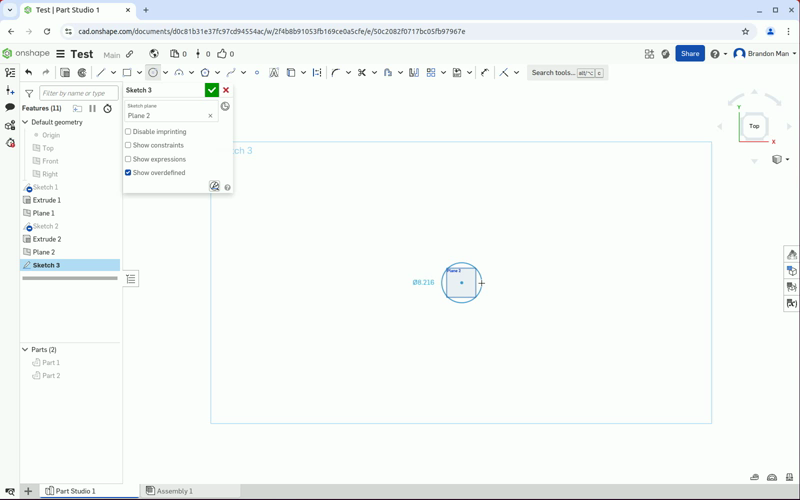
key(esc)
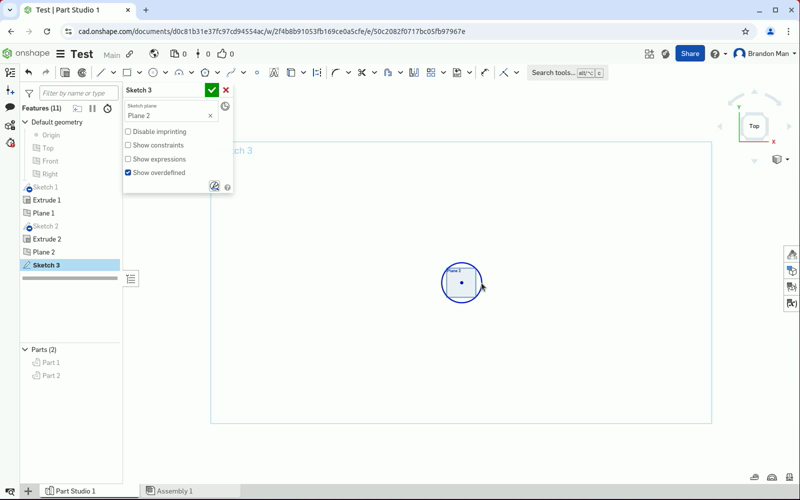
mouse_move(451, 297)
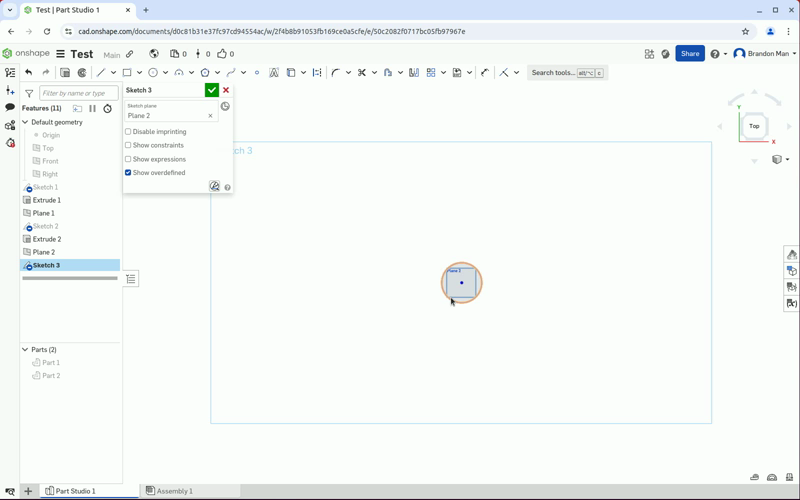
scroll(6)
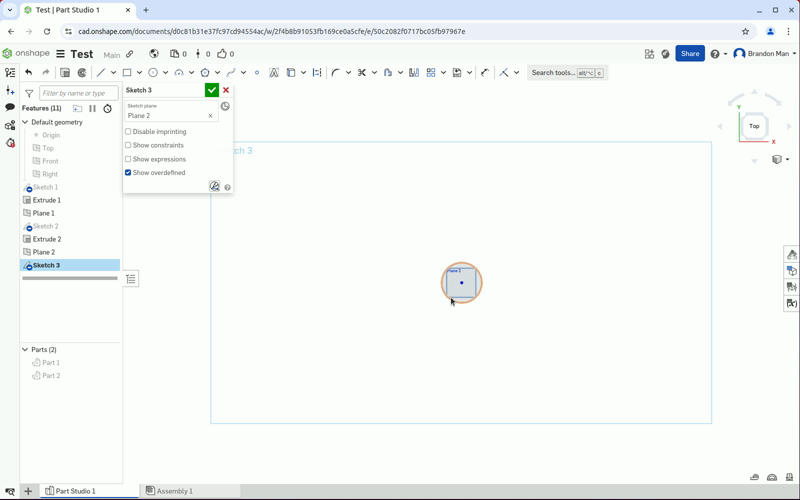
scroll(6)
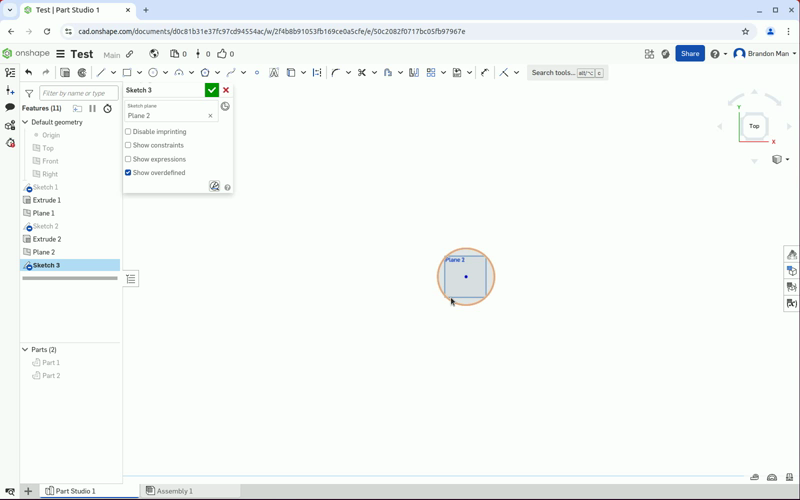
scroll(6)
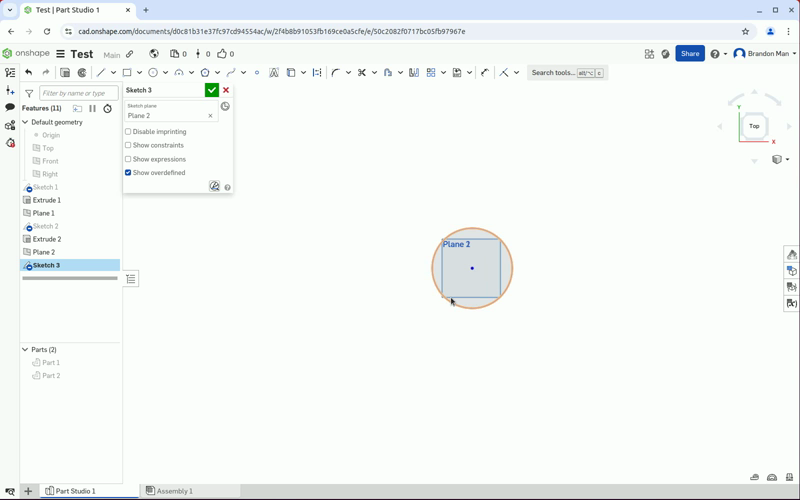
scroll(6)
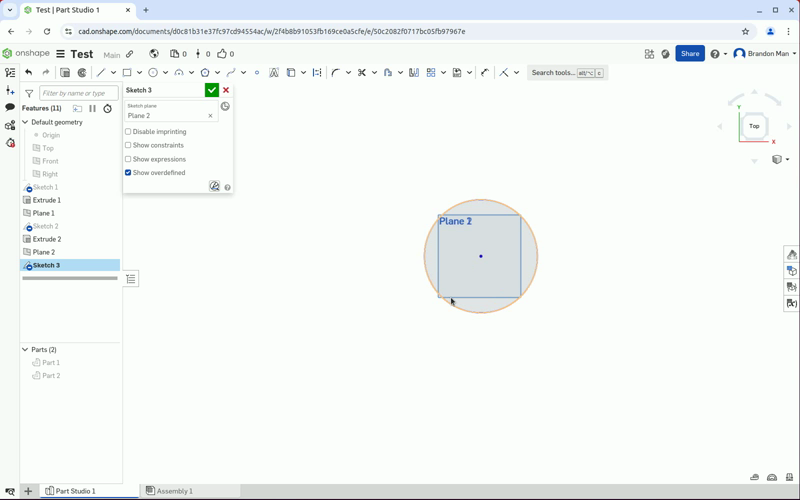
scroll(6)
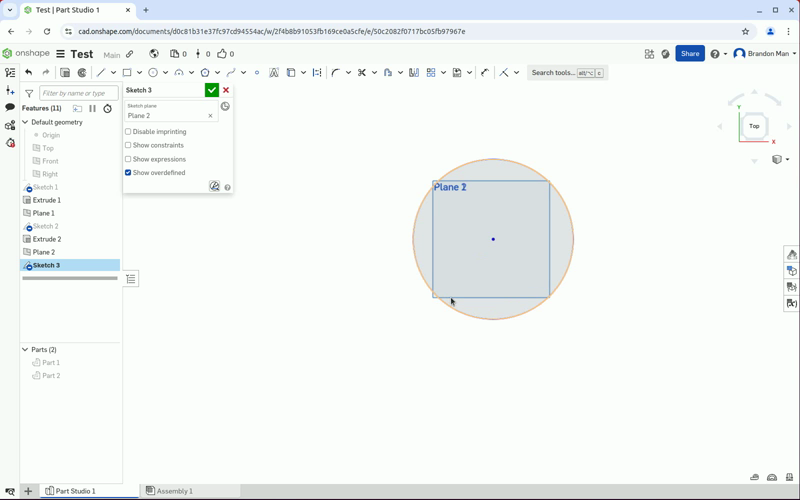
scroll(6)
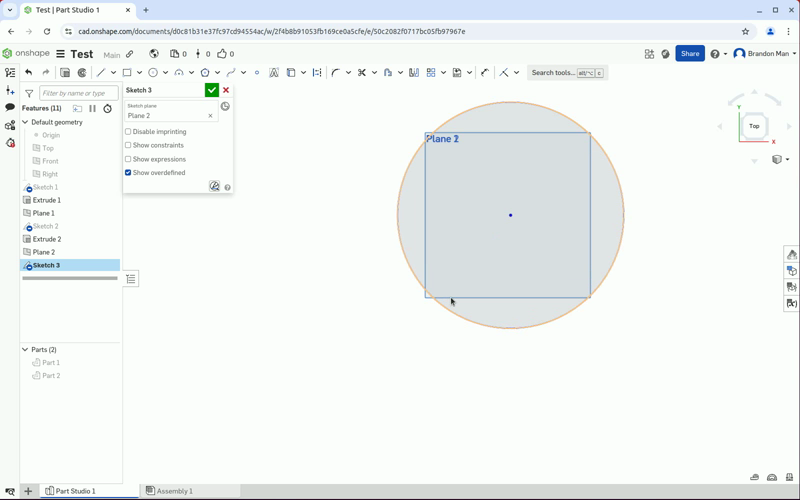
scroll(6)
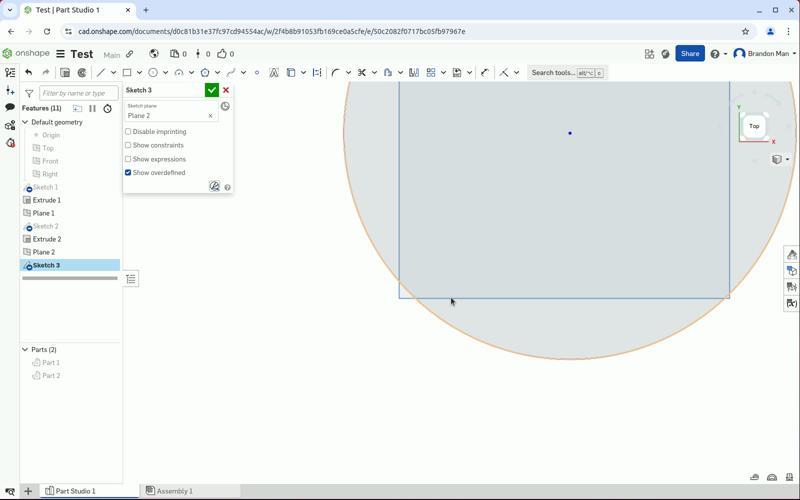
click(451, 297)
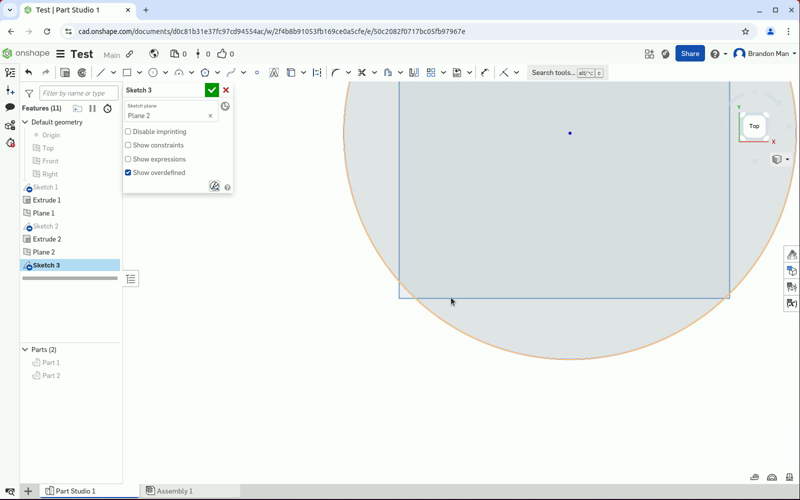
scroll(-6)
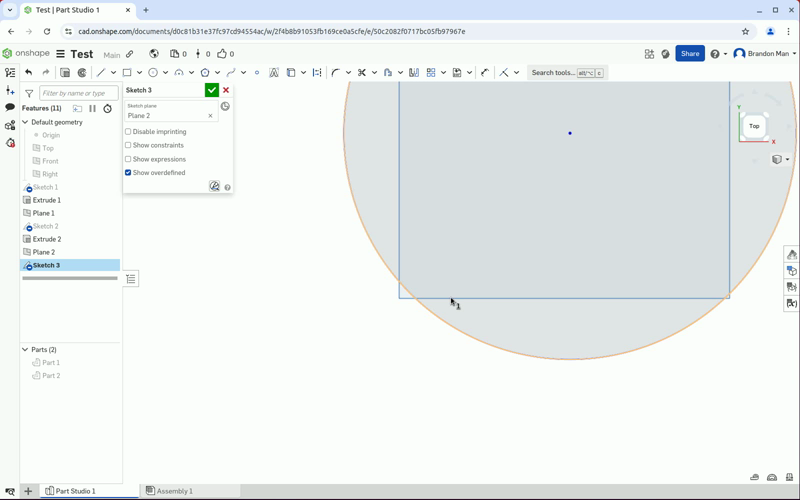
scroll(-6)
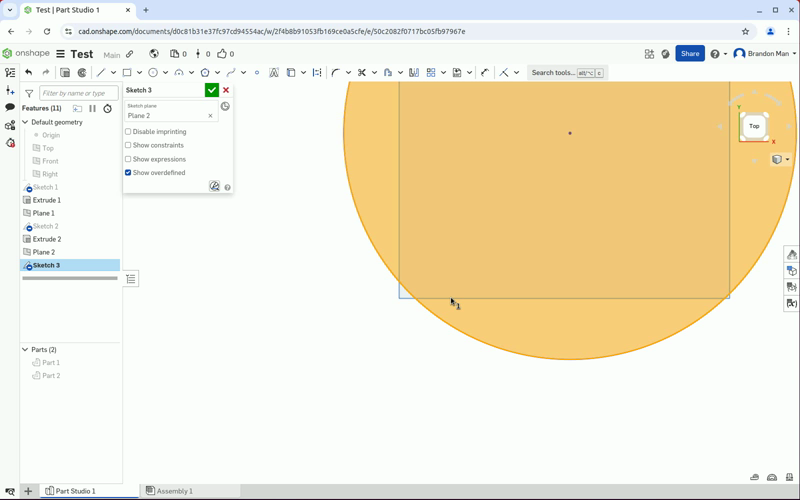
scroll(-6)
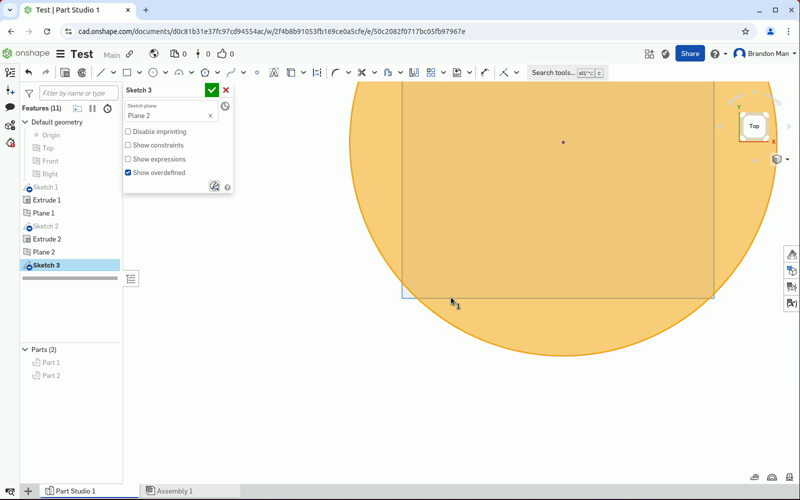
scroll(-6)
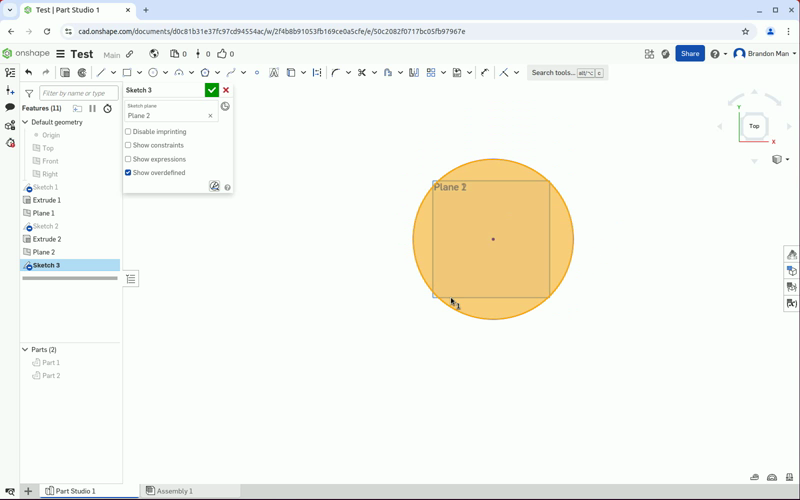
scroll(-6)
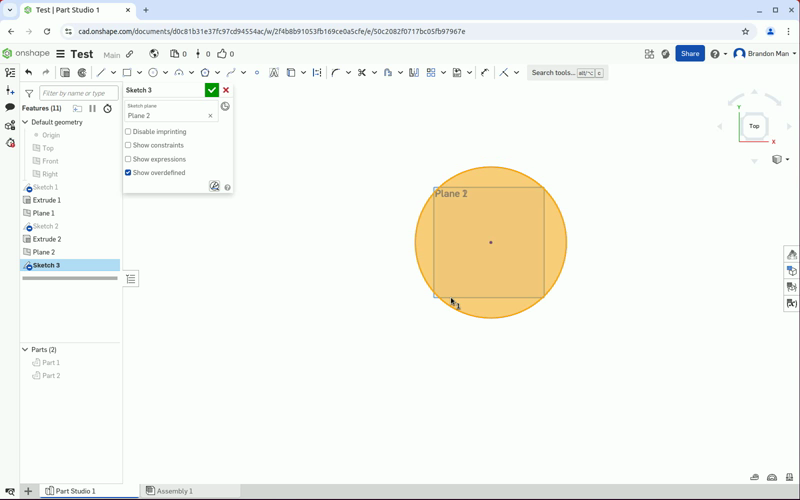
scroll(-6)
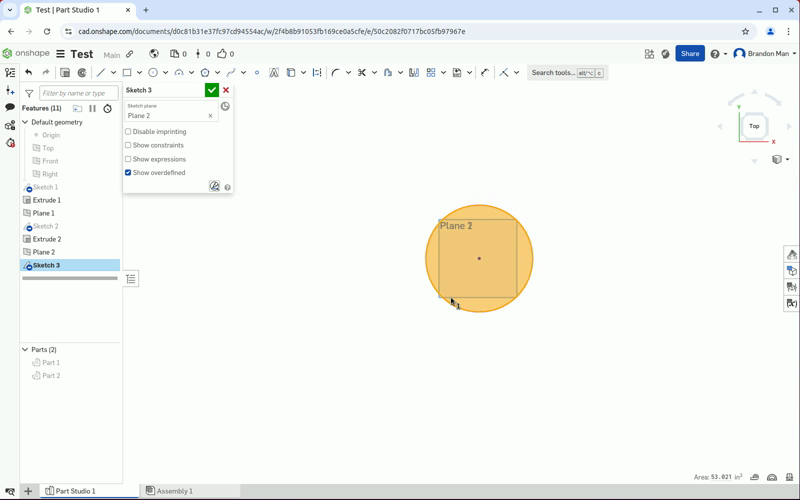
scroll(-6)
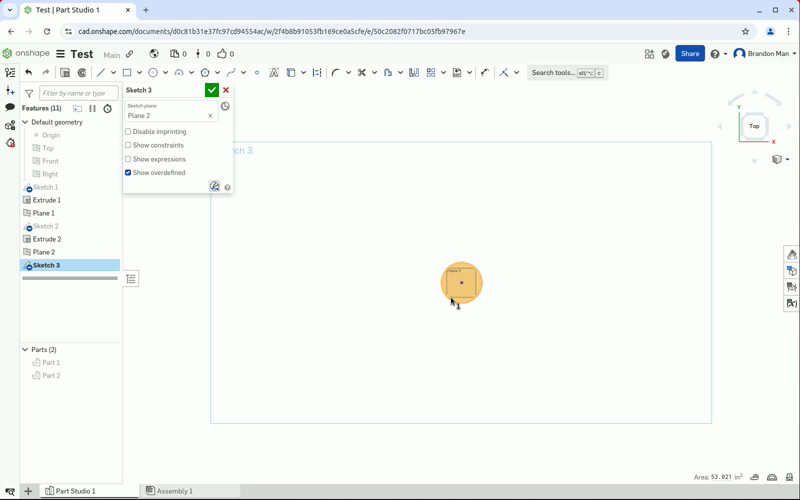
mouse_move(73, 352)
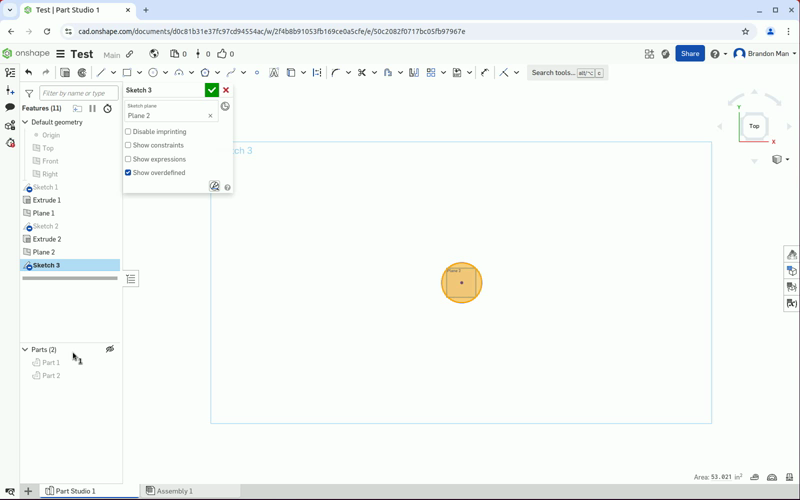
key(shift+y)
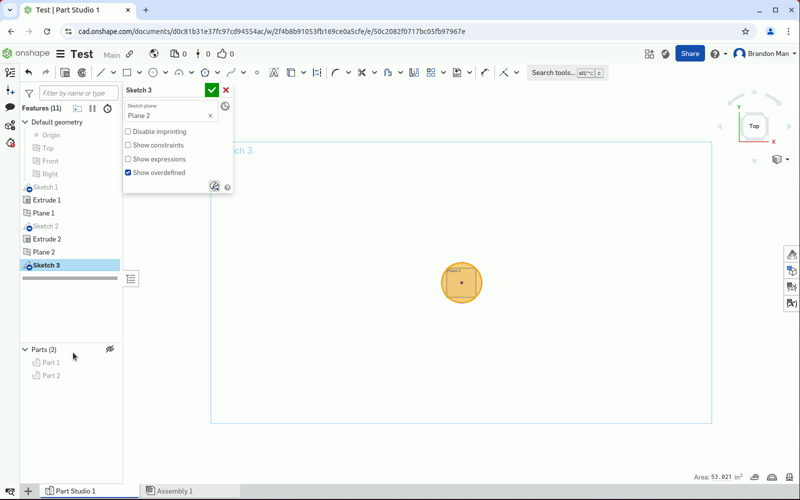
key(shift+e)
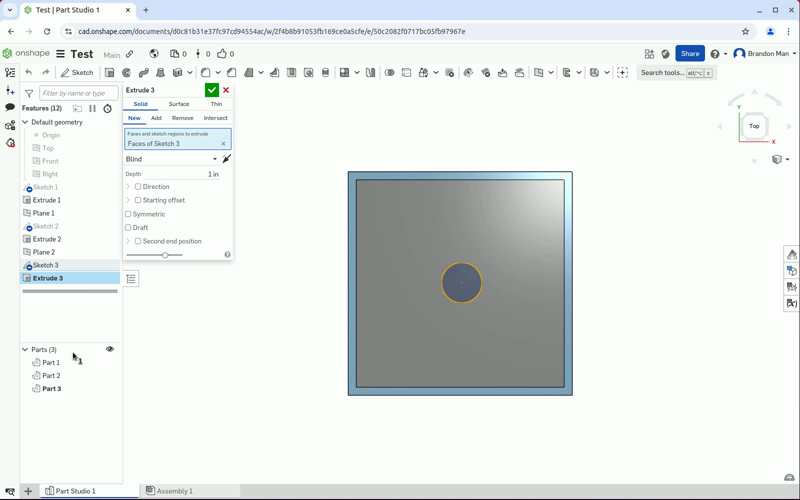
mouse_move(143, 106)
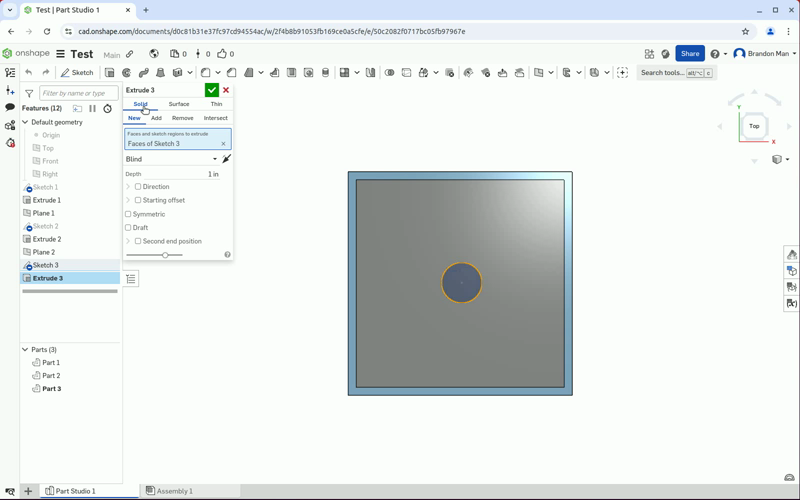
click(143, 106)
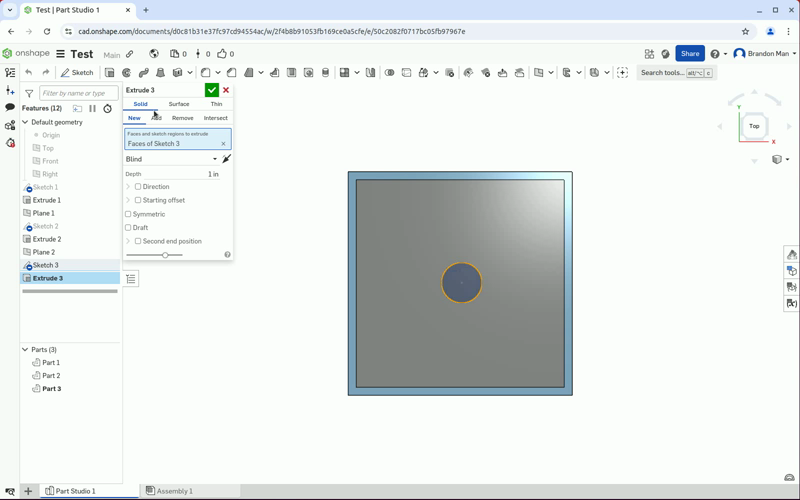
mouse_move(186, 120)
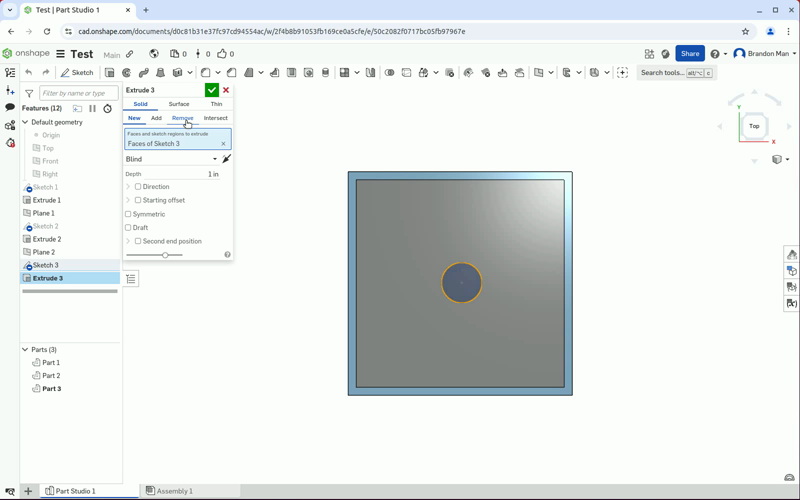
click(186, 120)
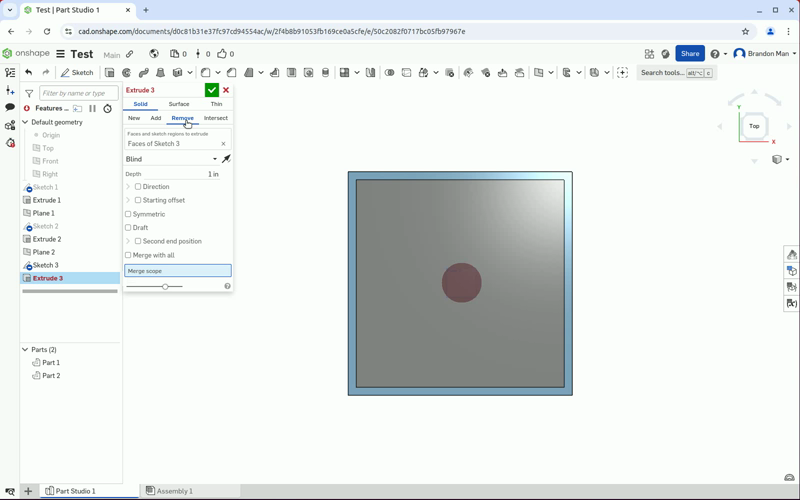
key(tab, 4)
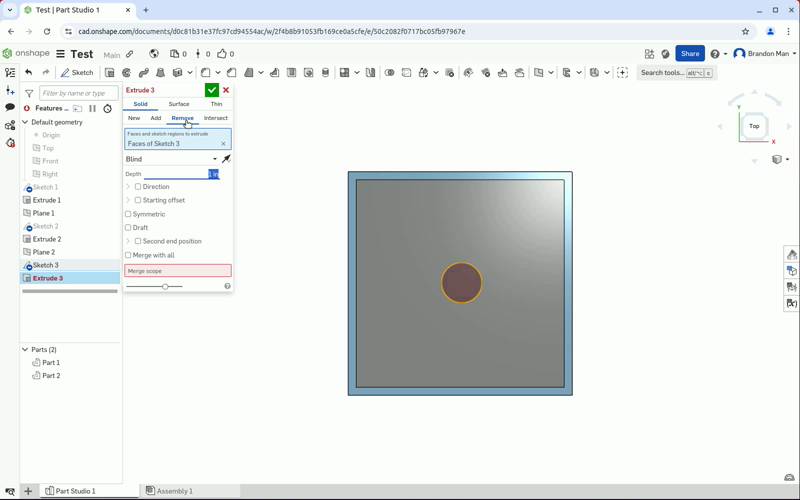
text(5.777)
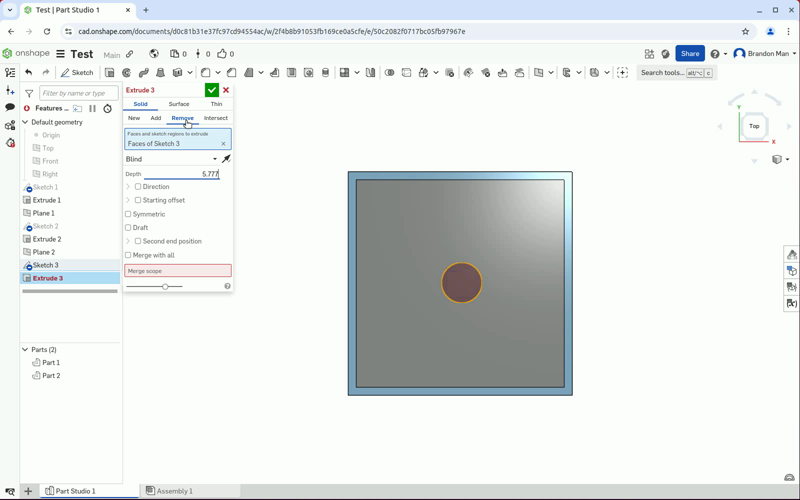
key(tab, 6)
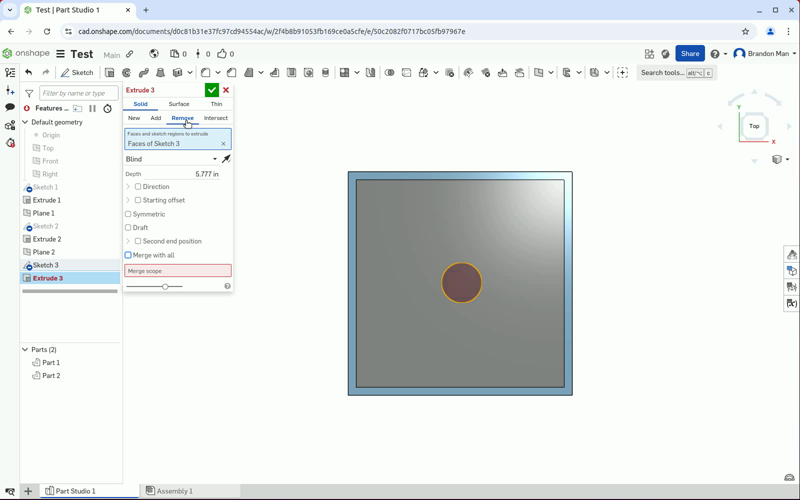
key(space)
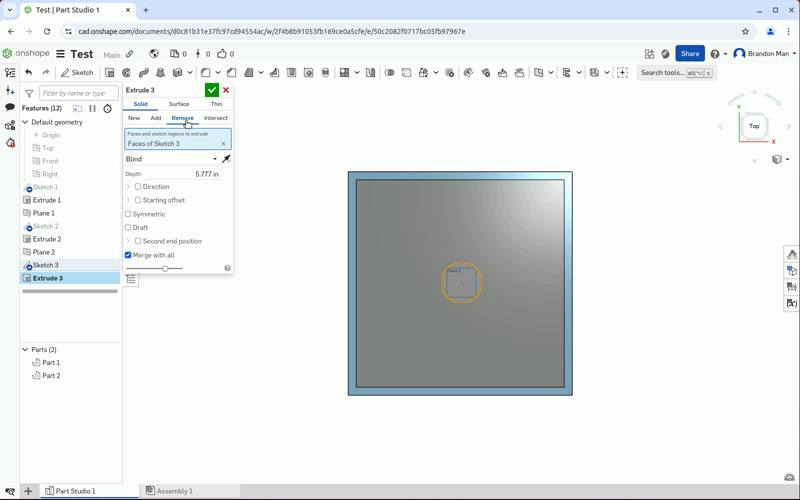
key(enter)
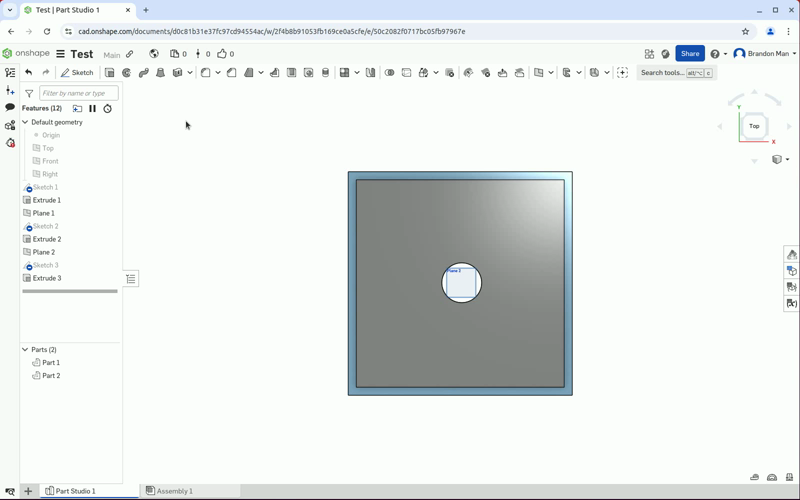
key(shift+h)
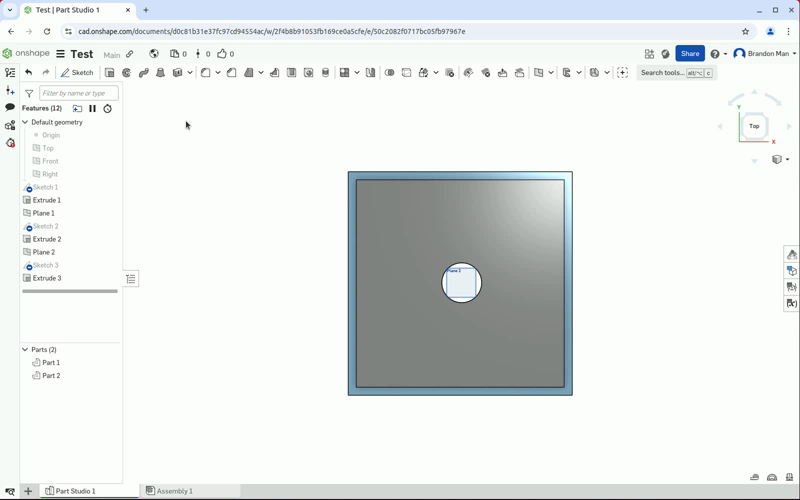
key(shift+h)
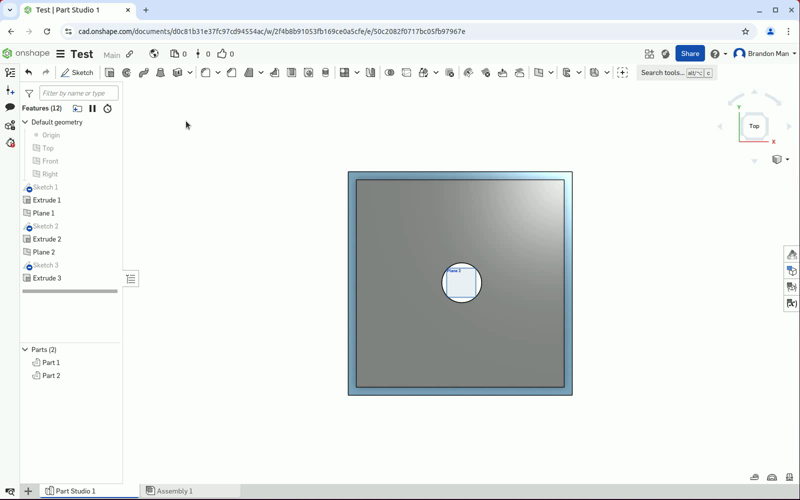
key(shift+7)
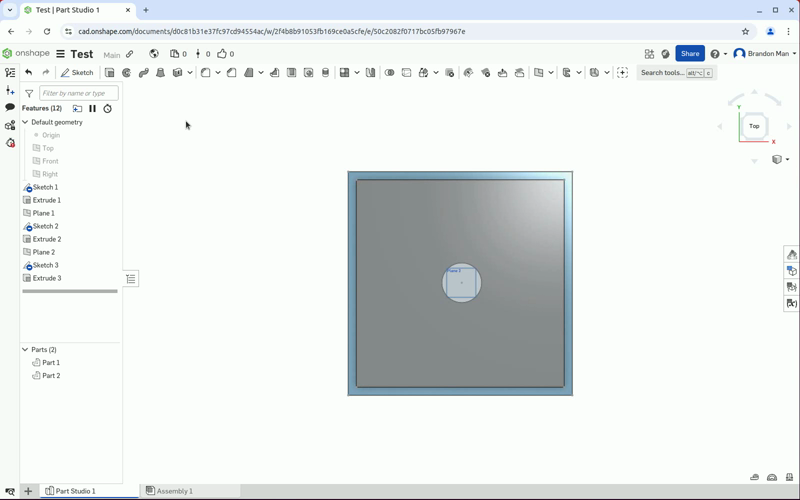
key(up, 3)
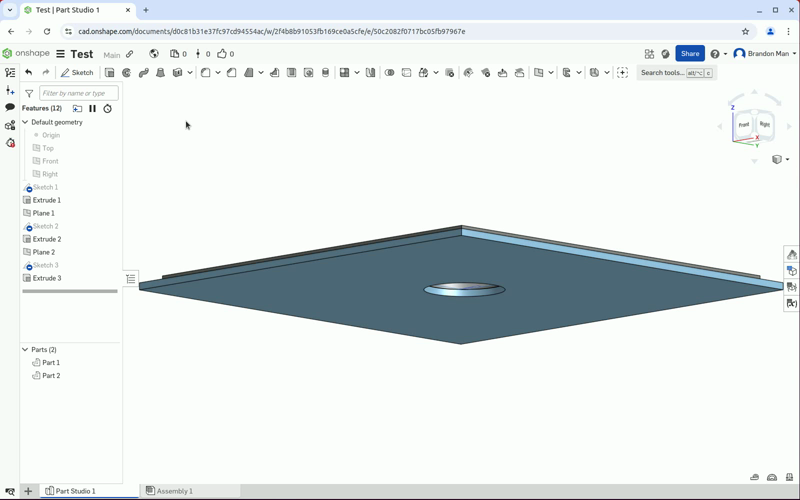
key(left, 3)
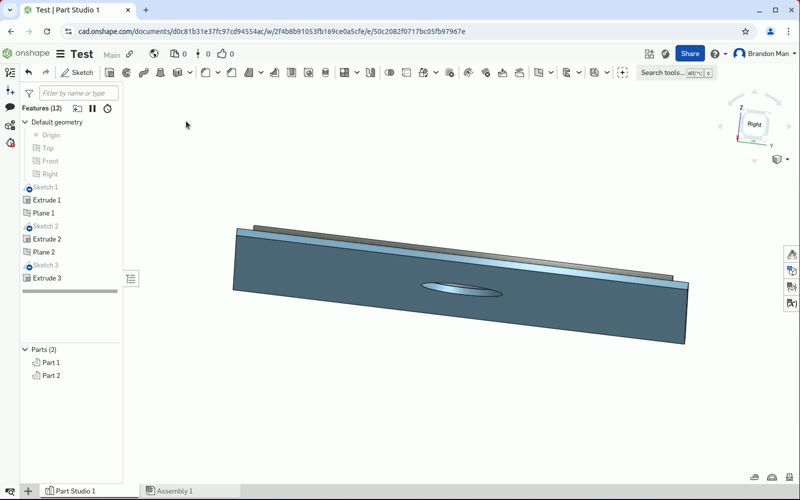
key(right, 3)
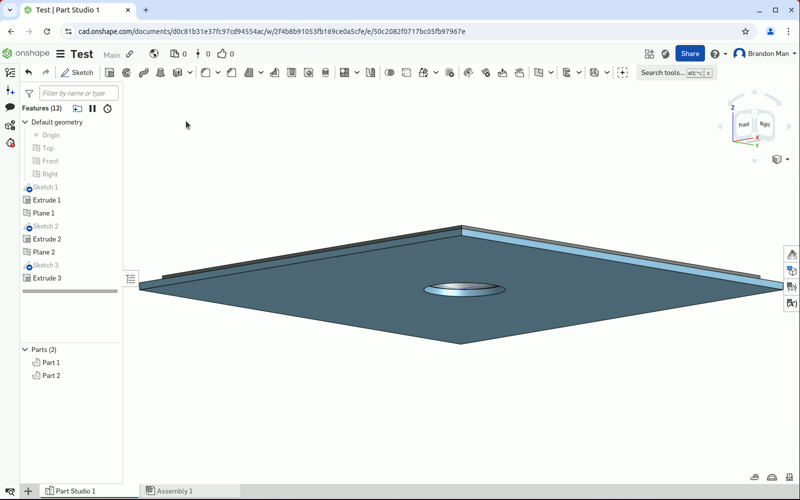
key(down, 3)
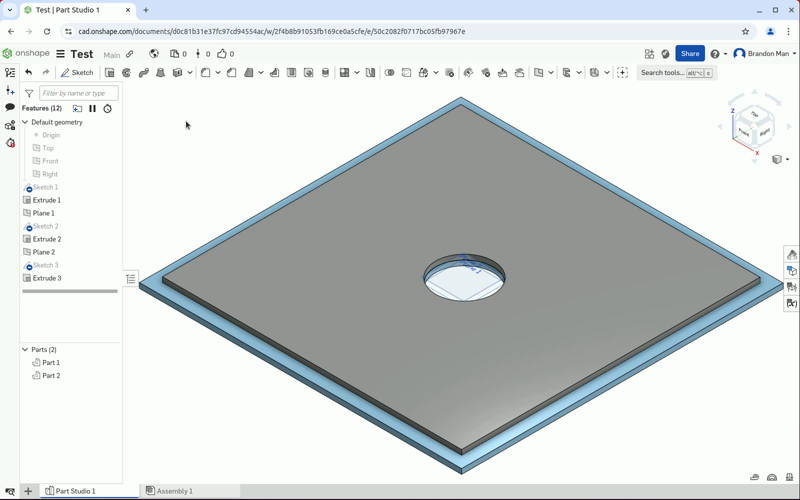
mouse_move(73, 189)
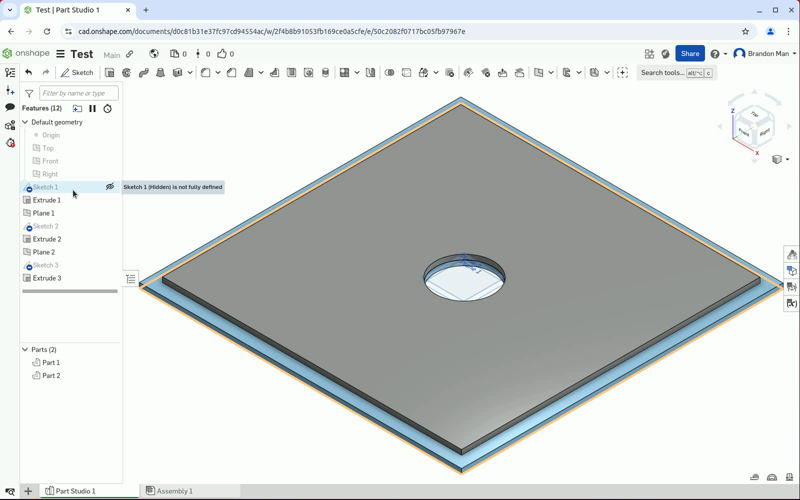
click(73, 189)